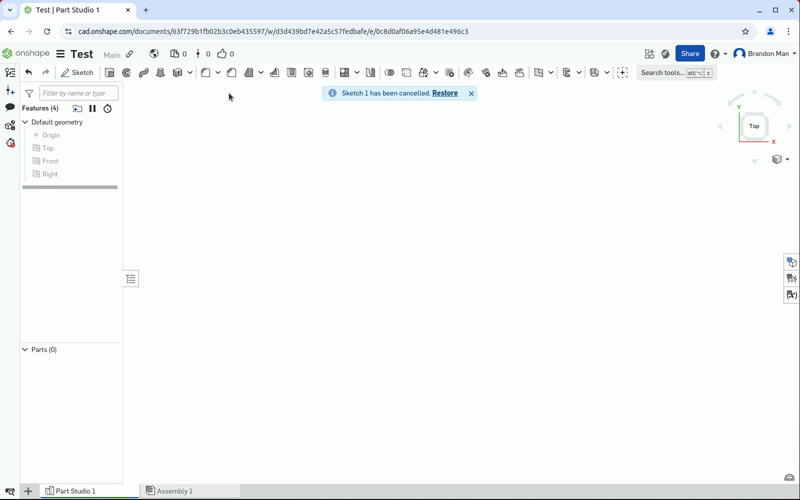
key(shift+h)
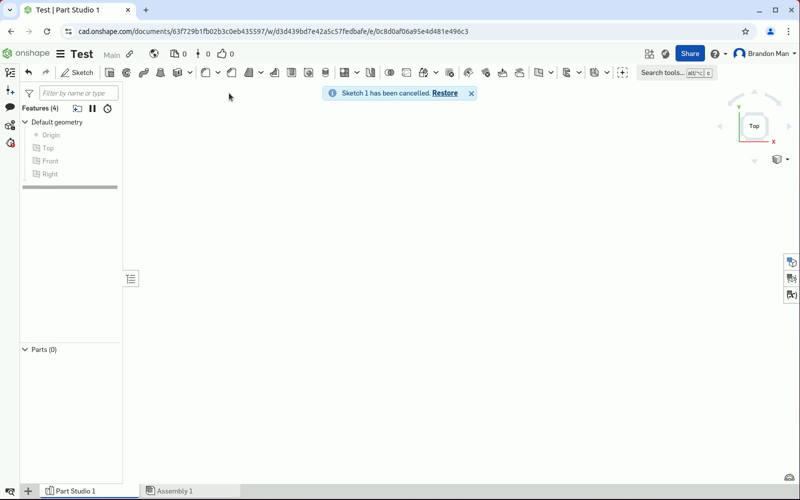
key(shift+s)
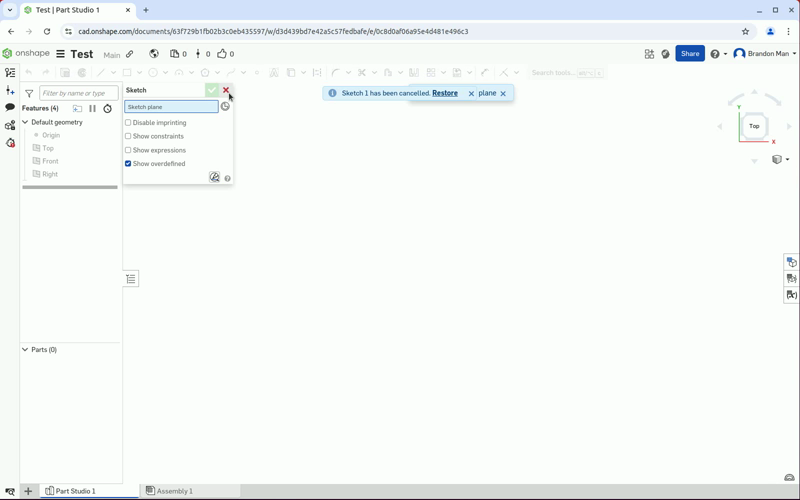
mouse_move(73, 150)
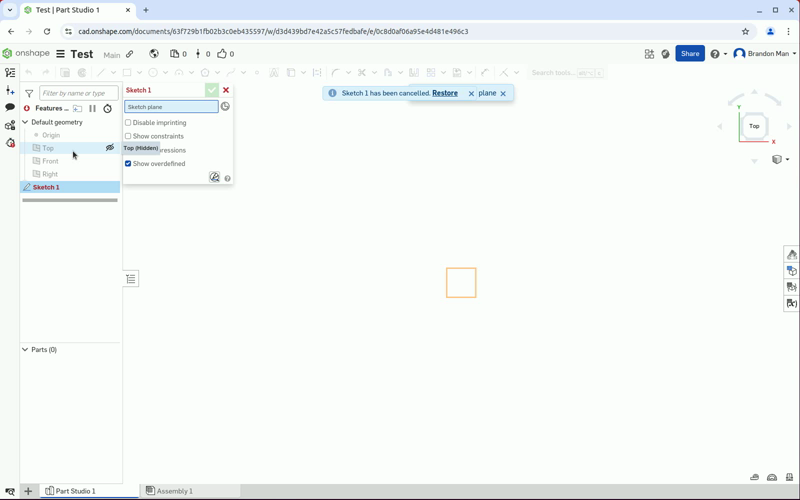
click(73, 150)
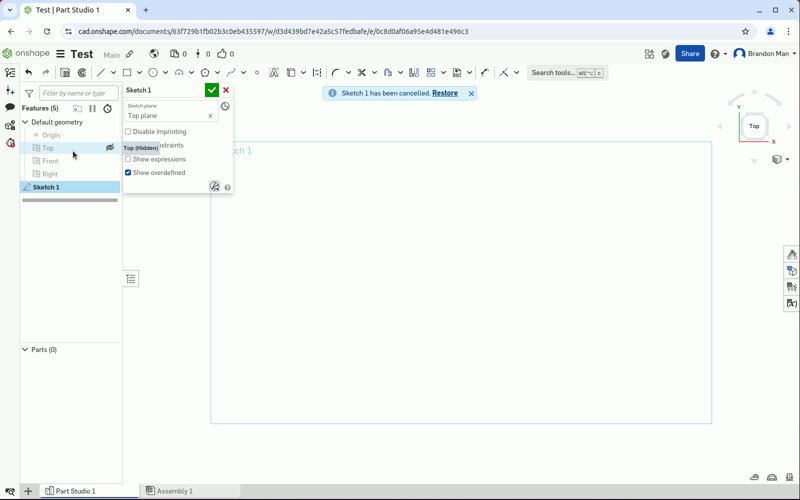
mouse_move(73, 352)
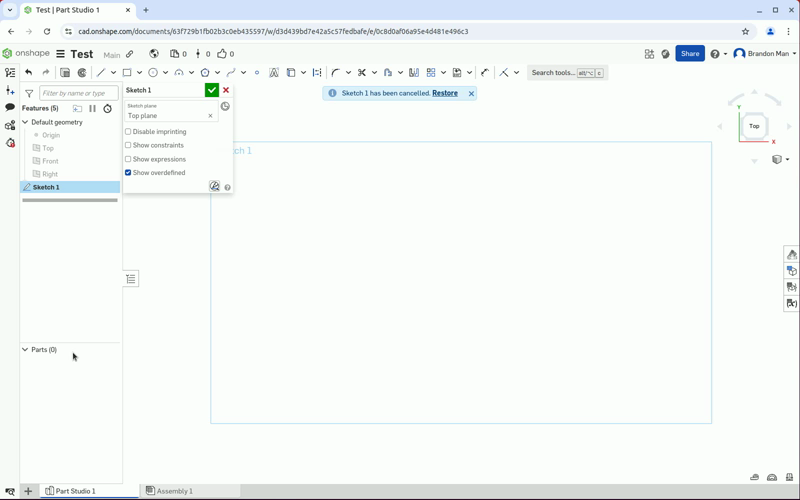
key(y)
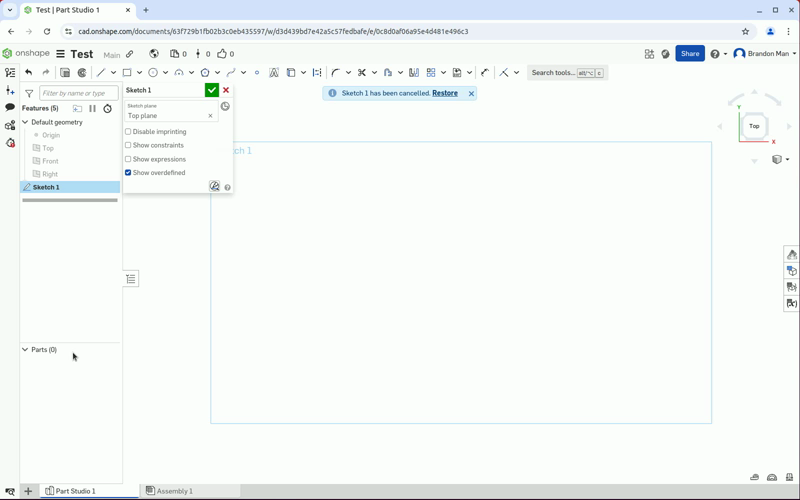
key(a)
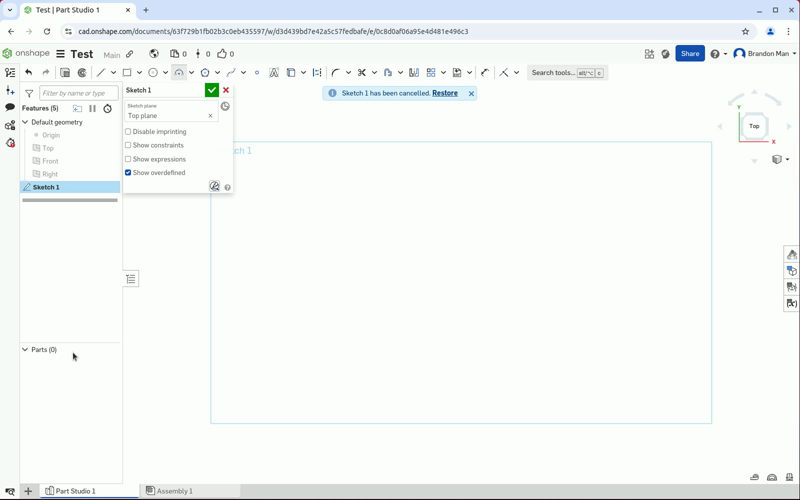
key_down(shift)
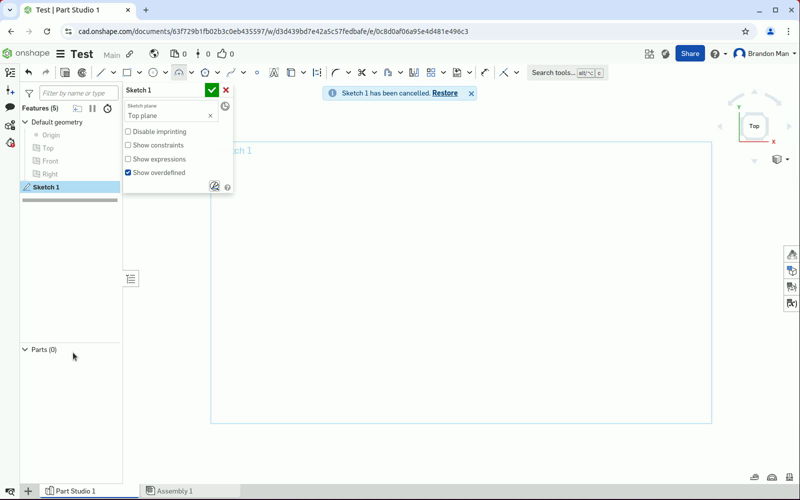
mouse_move(364, 309)
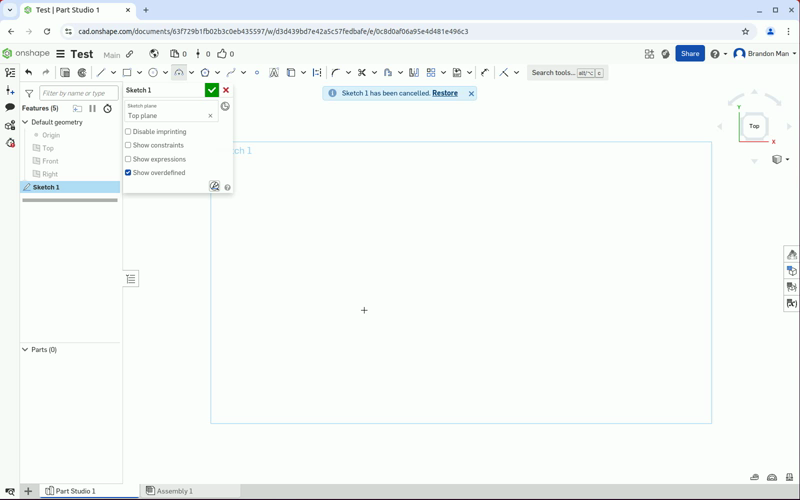
click(364, 309)
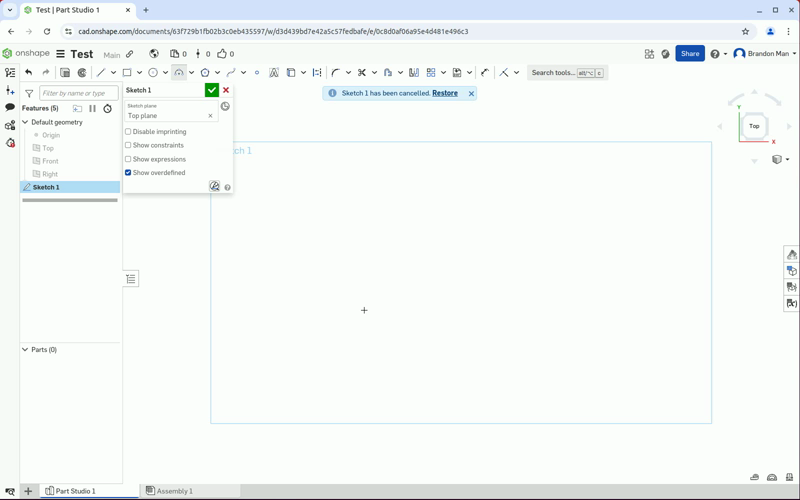
key_up(shift)
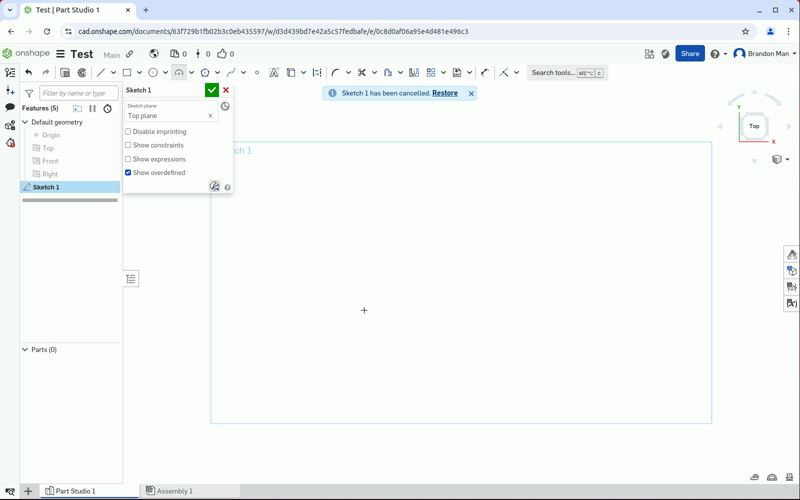
key_down(shift)
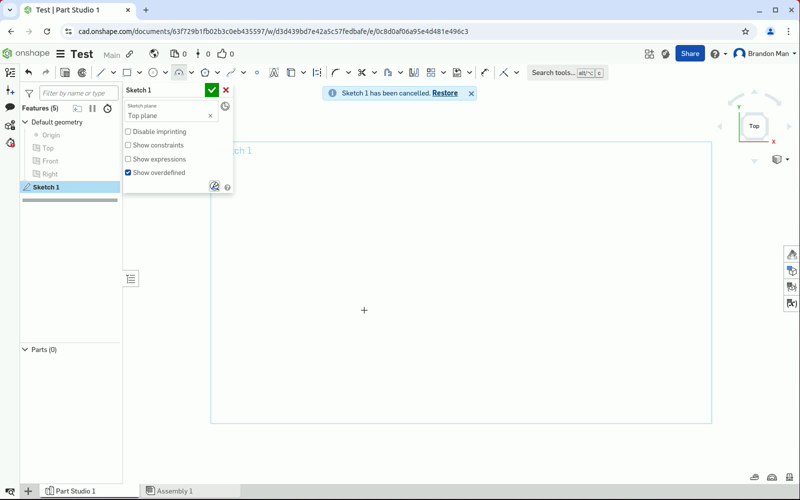
mouse_move(406, 343)
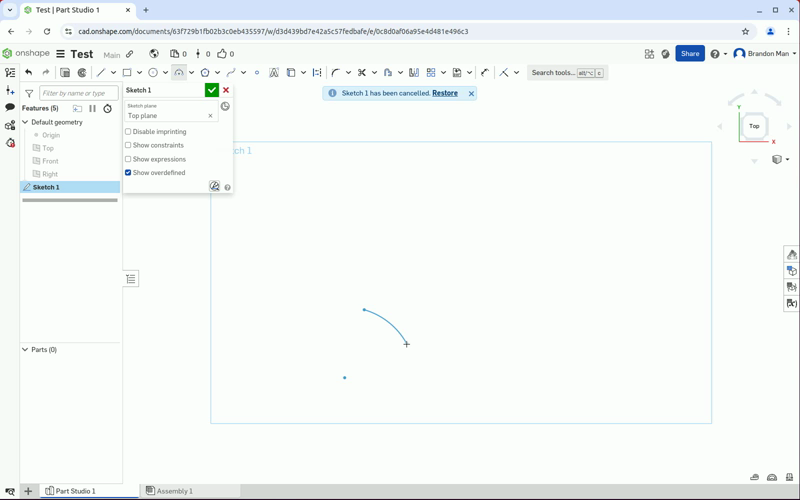
click(406, 343)
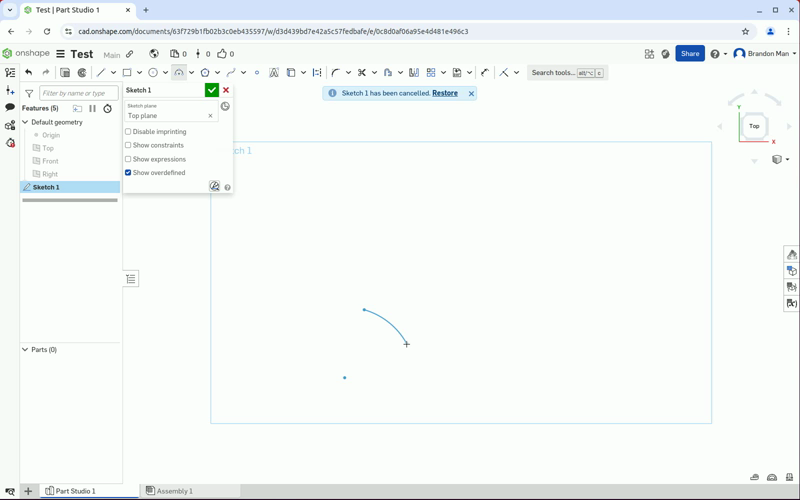
mouse_move(387, 324)
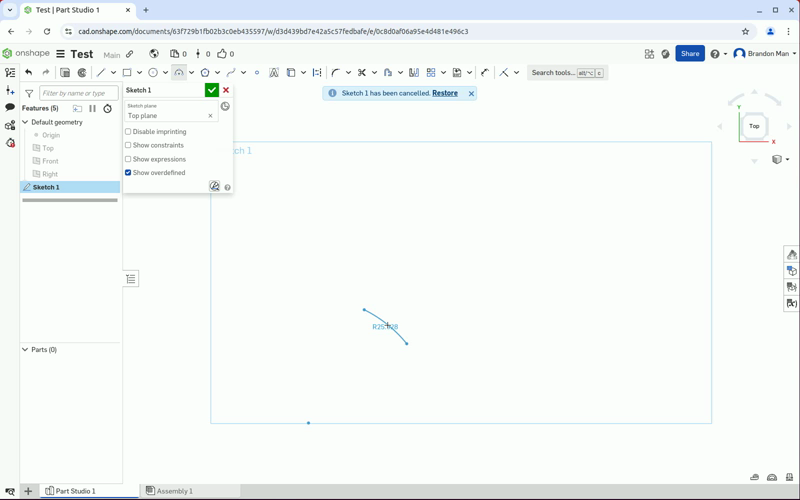
click(387, 324)
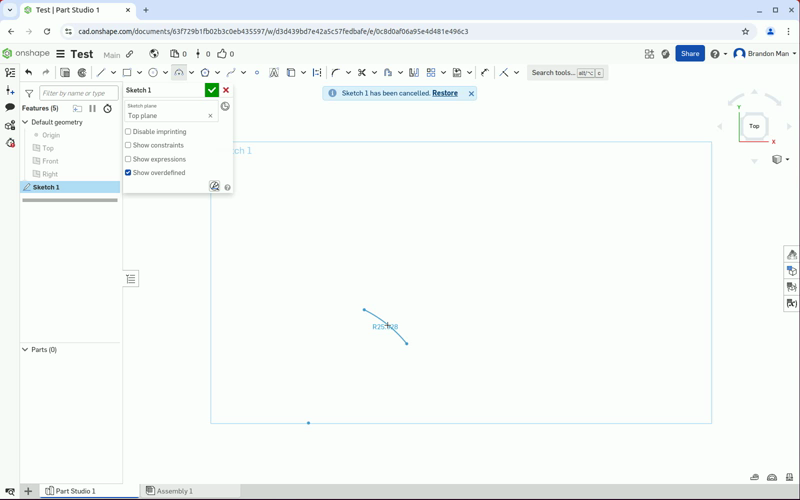
key_up(shift)
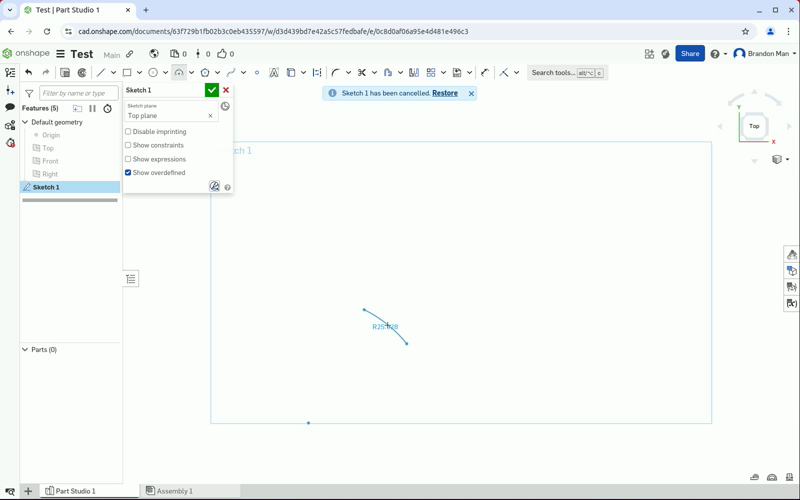
key(esc)
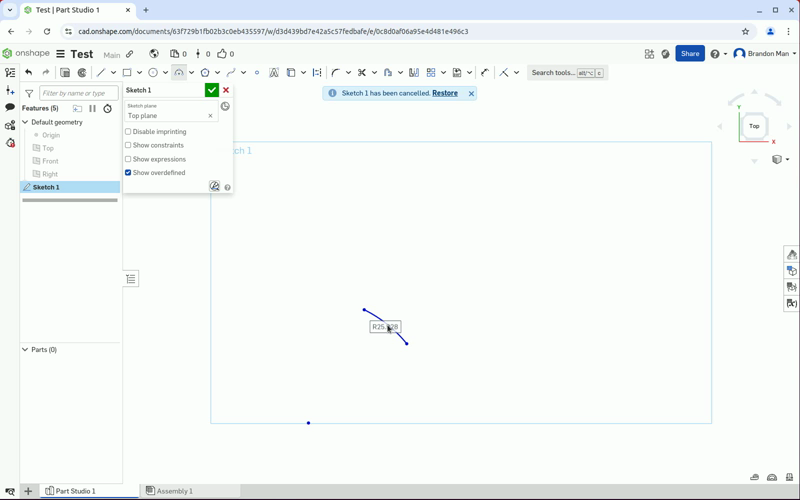
key(l)
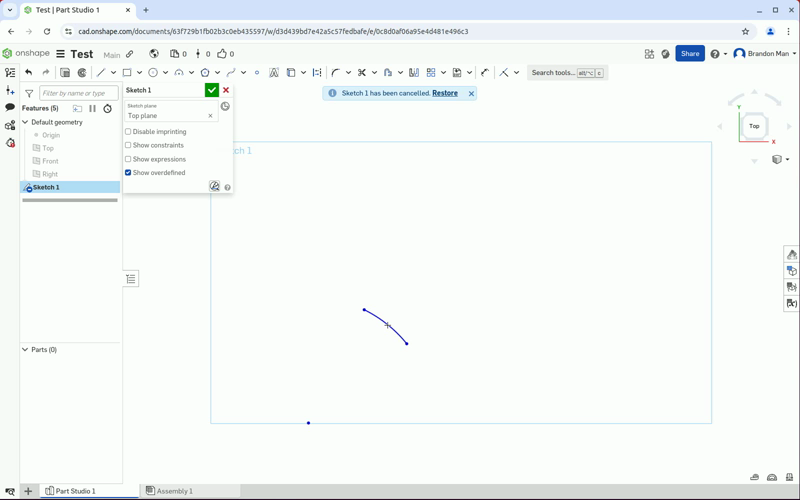
mouse_move(406, 343)
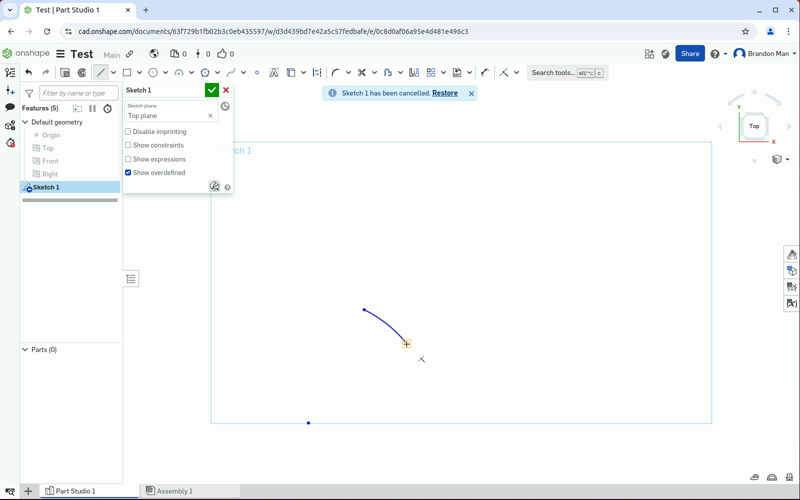
click(406, 343)
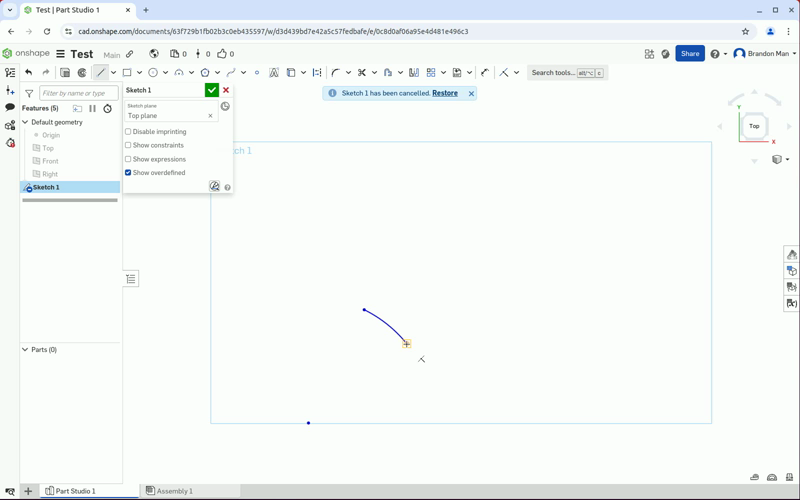
key_down(shift)
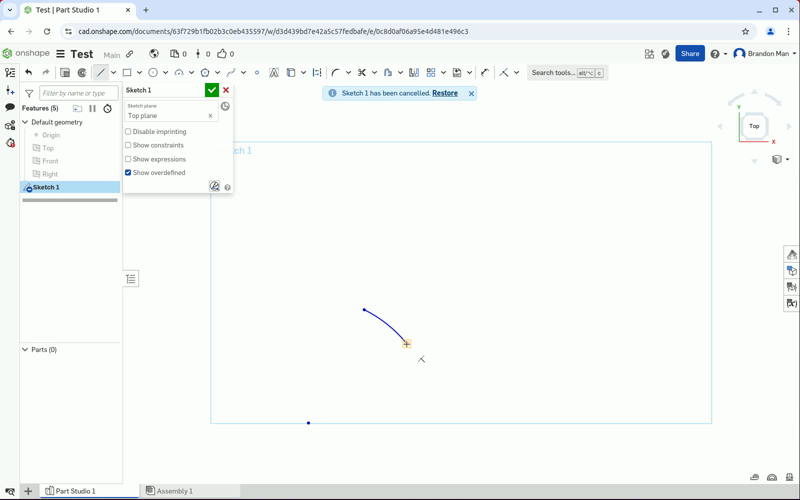
mouse_move(512, 343)
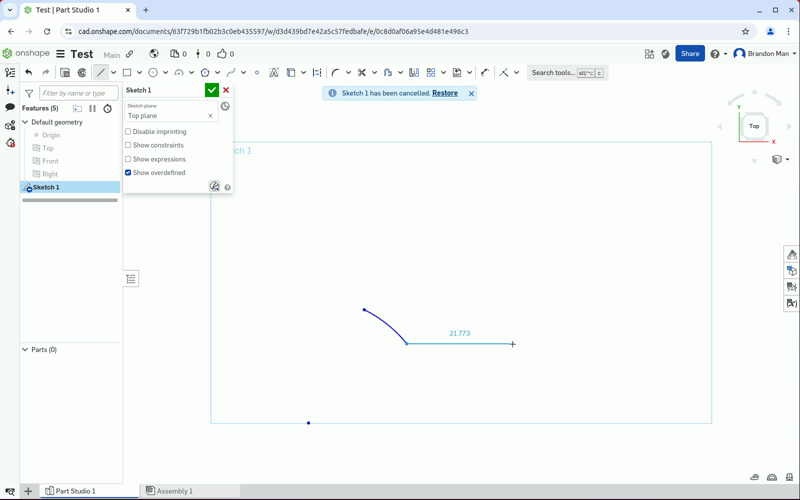
click(512, 343)
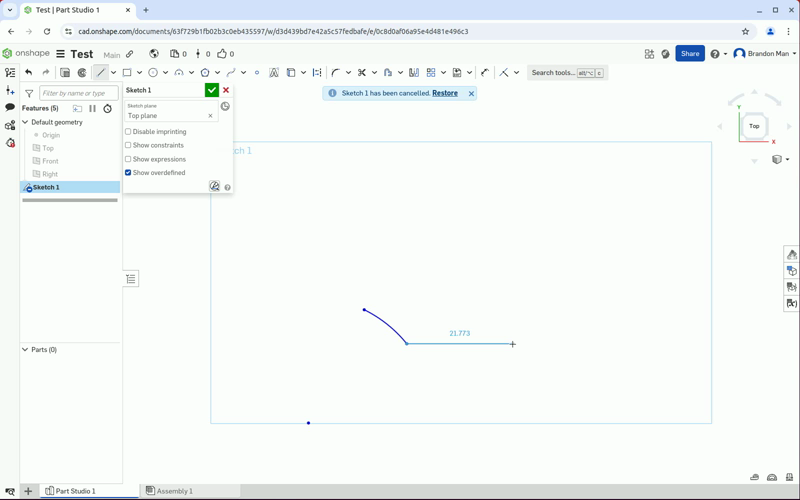
key_up(shift)
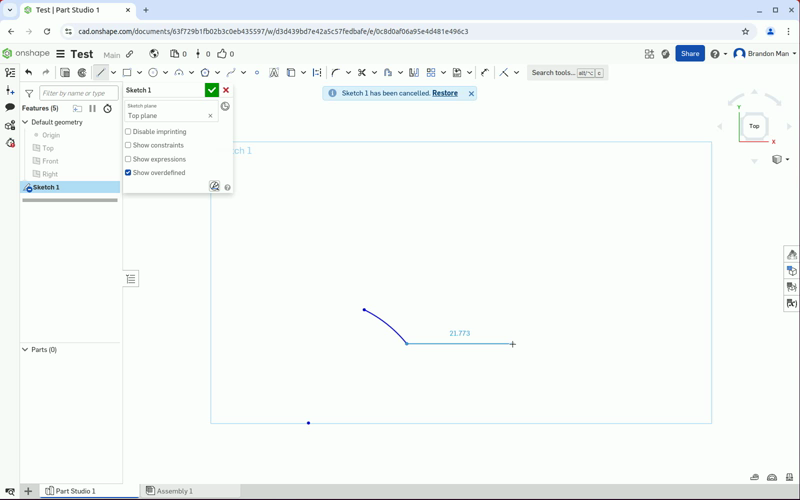
key(esc)
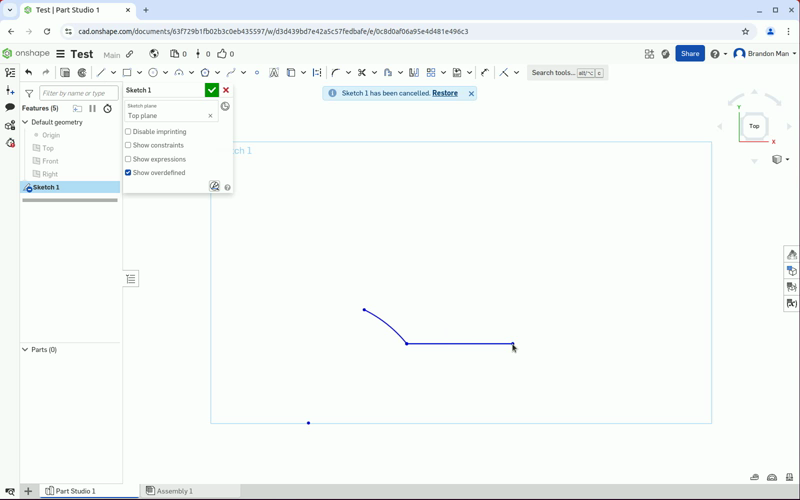
key(a)
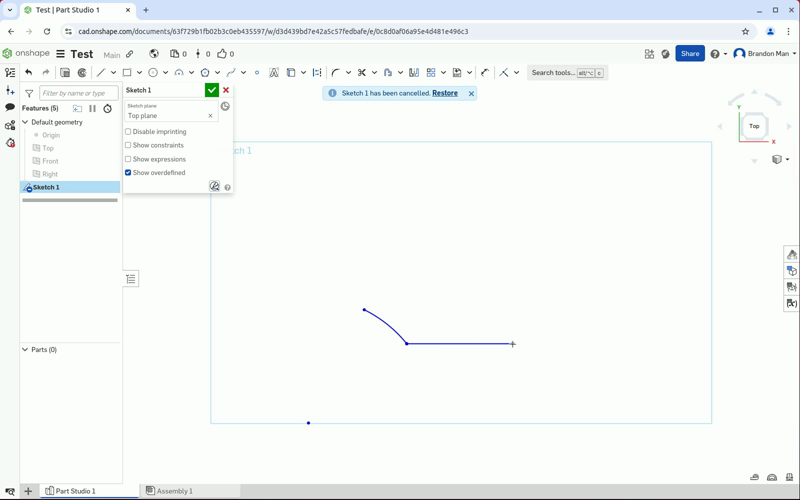
mouse_move(512, 343)
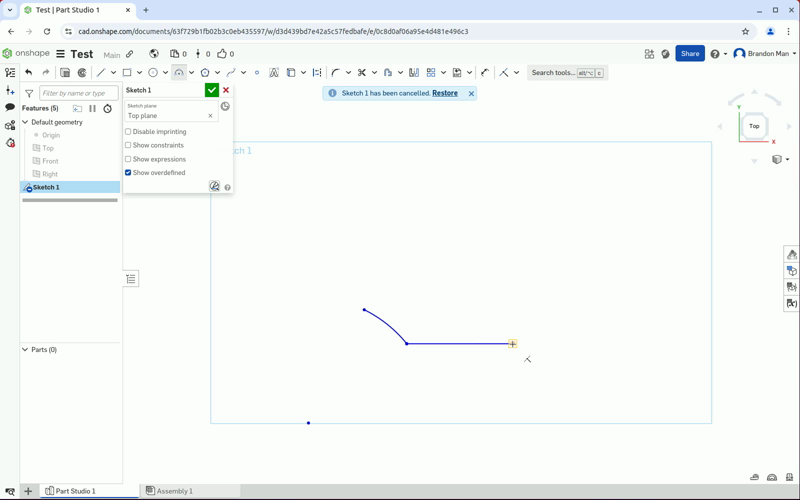
click(512, 343)
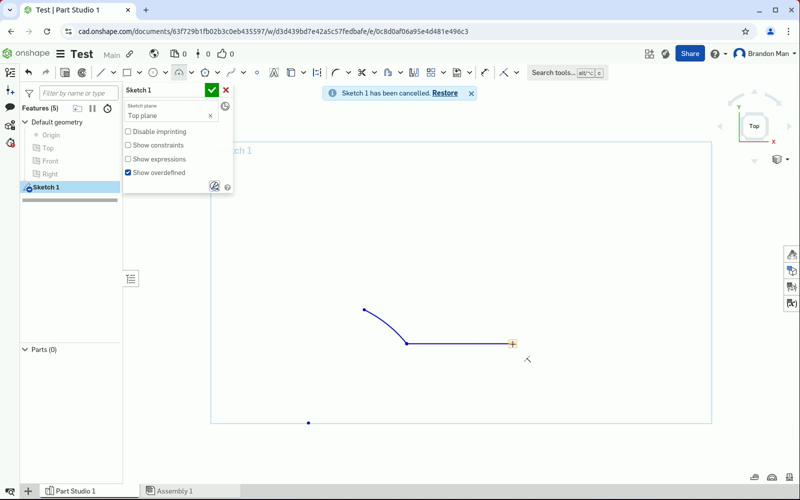
key_down(shift)
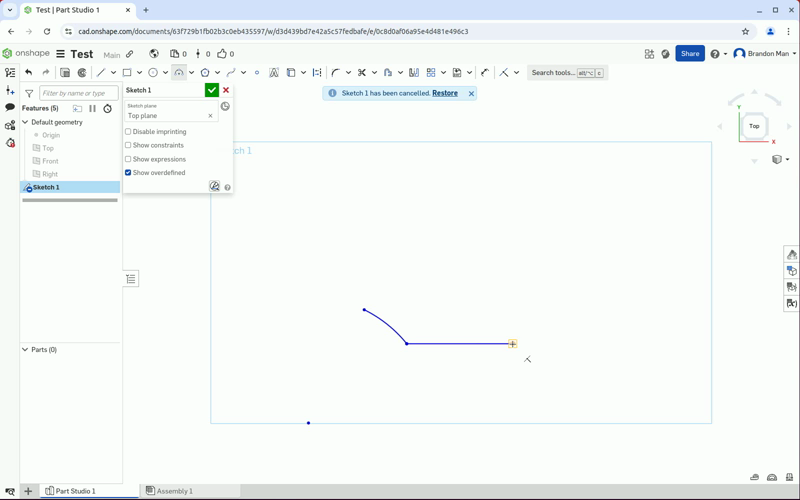
mouse_move(554, 309)
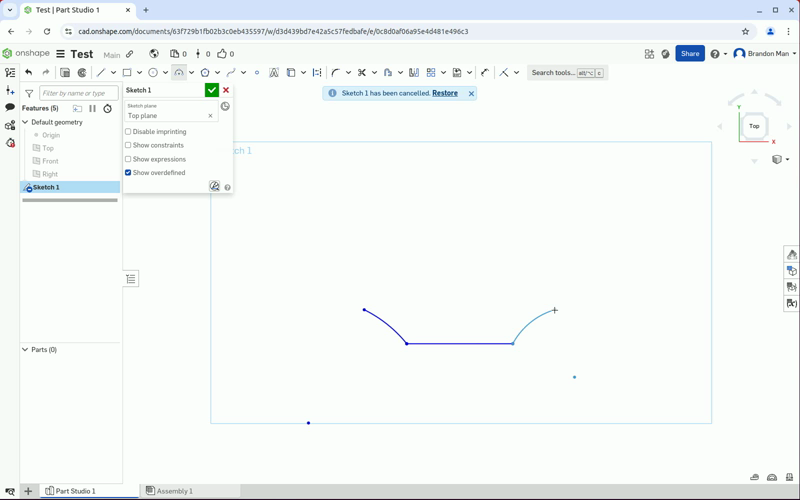
click(554, 309)
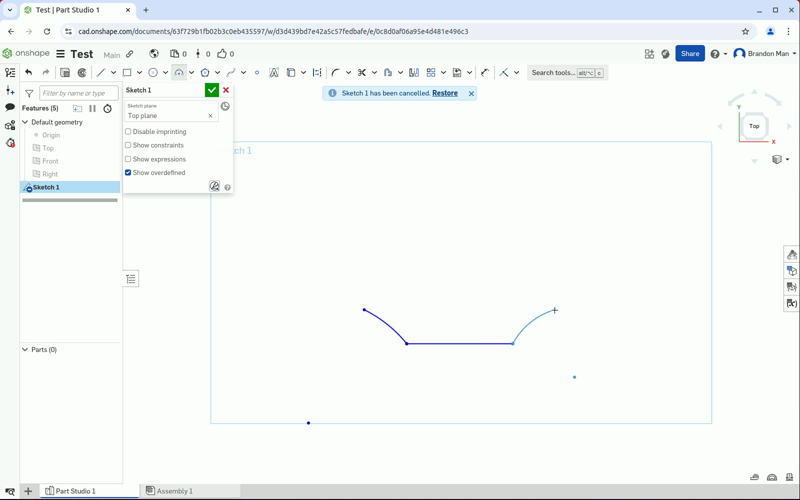
mouse_move(531, 324)
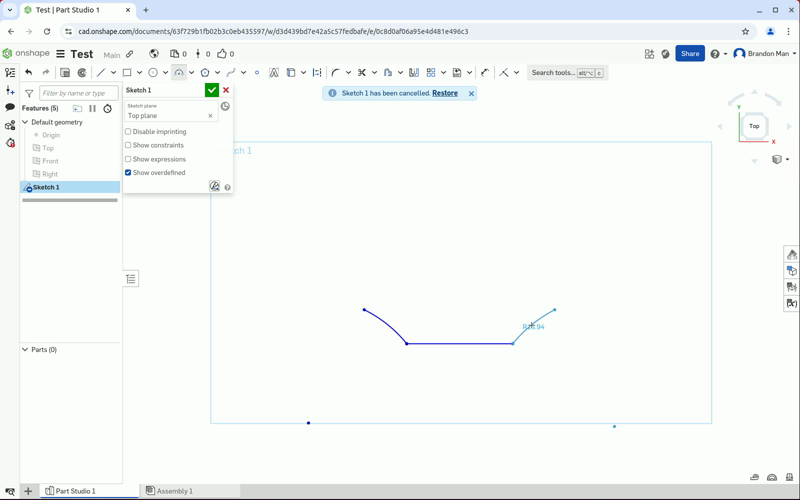
click(531, 324)
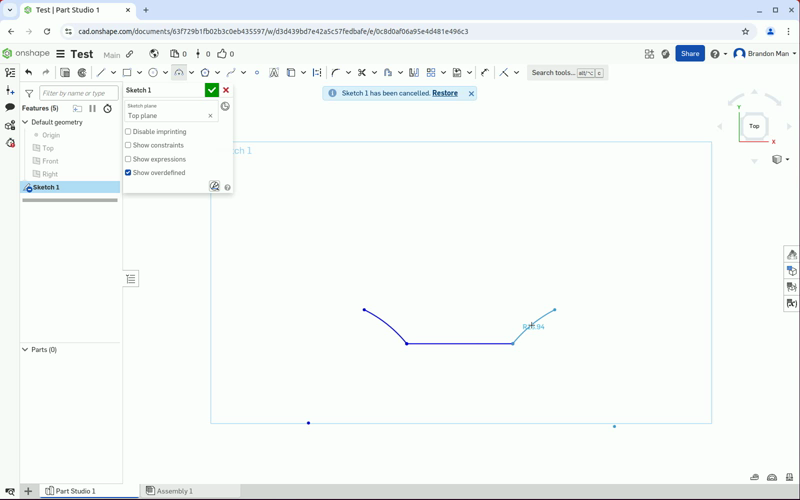
key_up(shift)
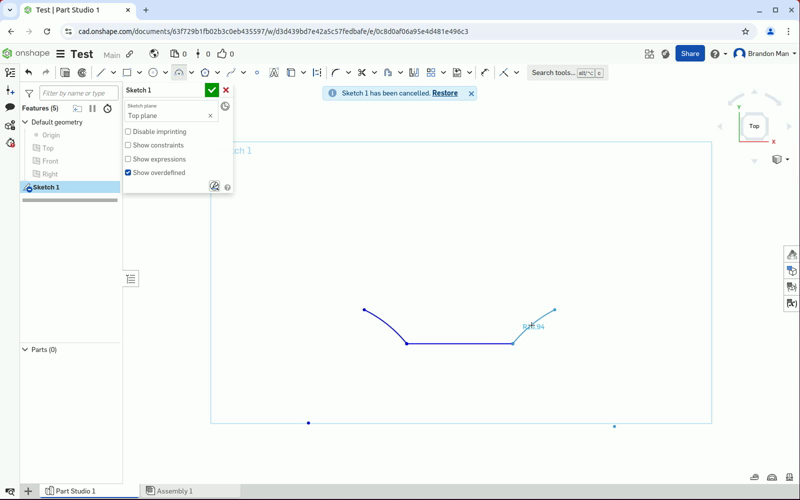
mouse_move(554, 309)
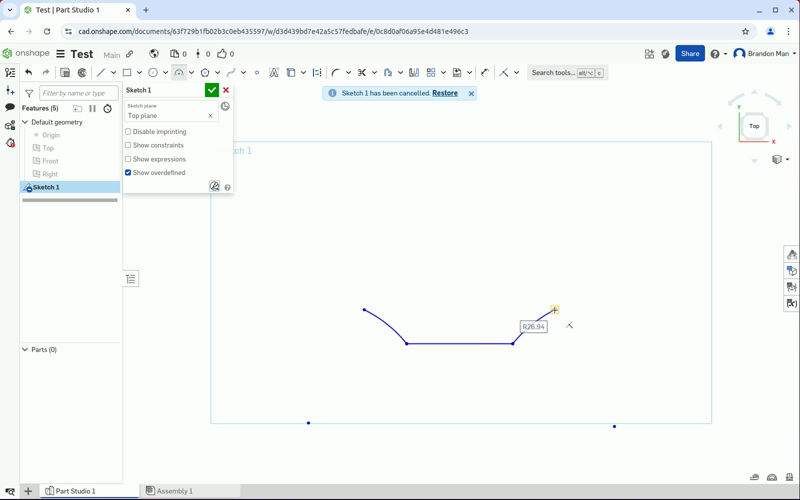
click(554, 309)
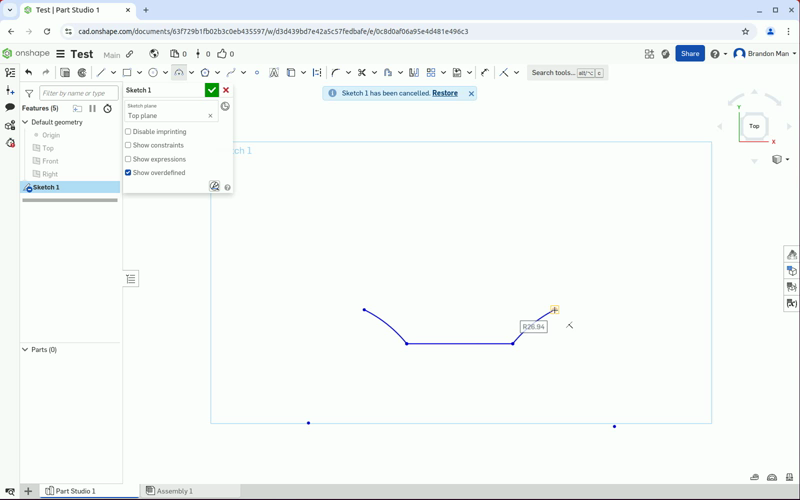
key_down(shift)
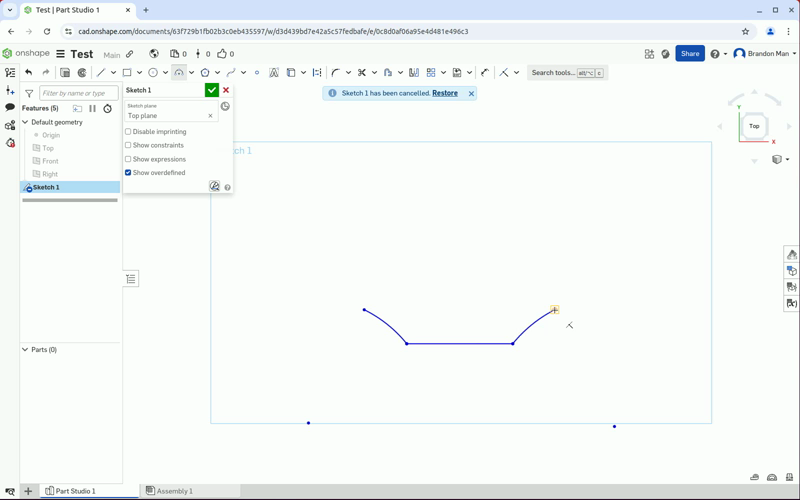
mouse_move(522, 259)
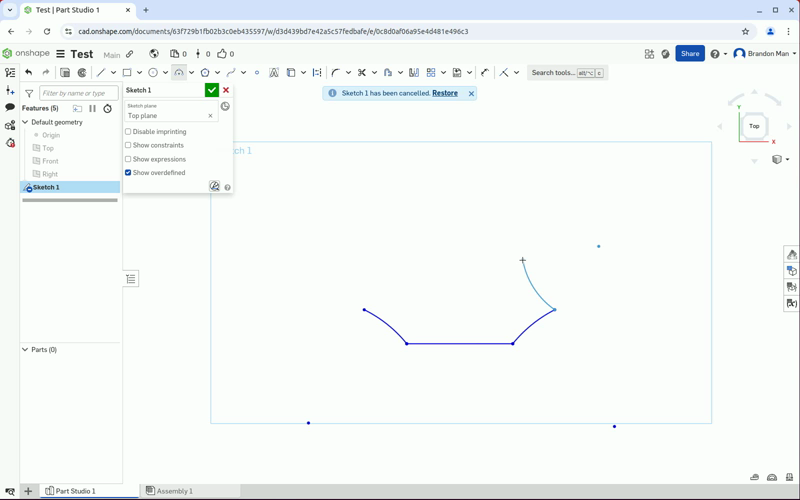
click(522, 259)
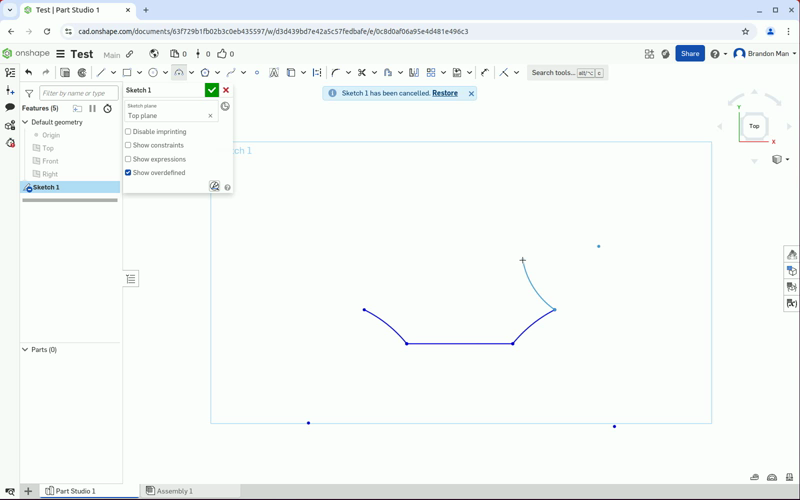
mouse_move(516, 299)
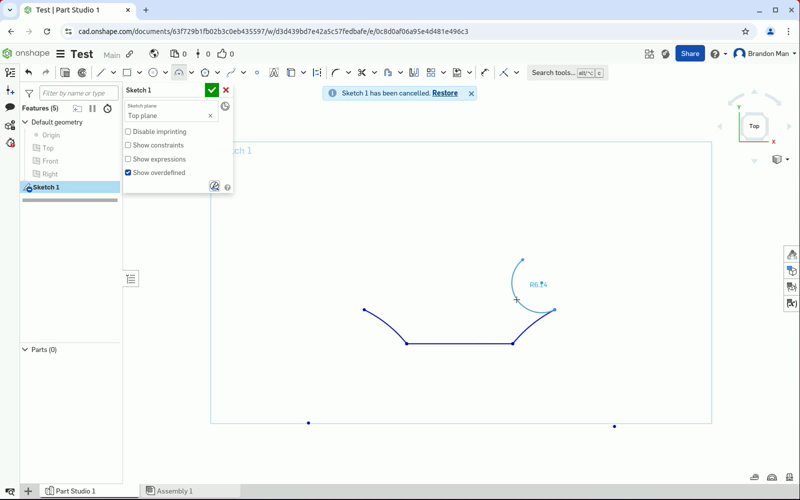
click(516, 299)
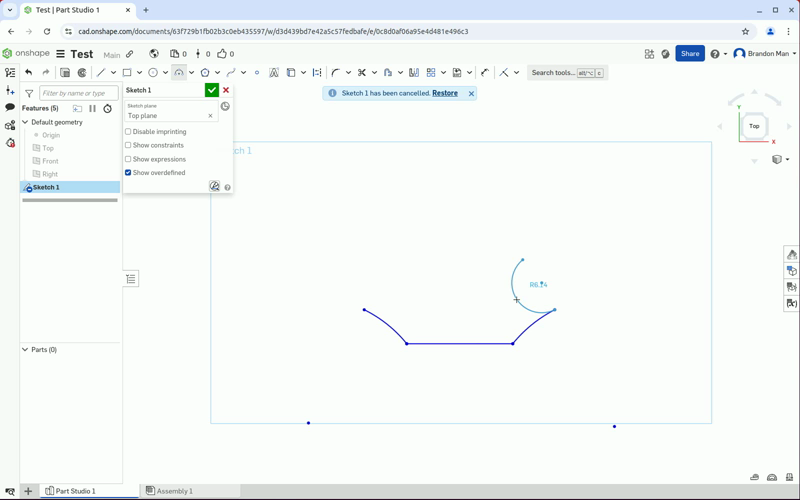
key_up(shift)
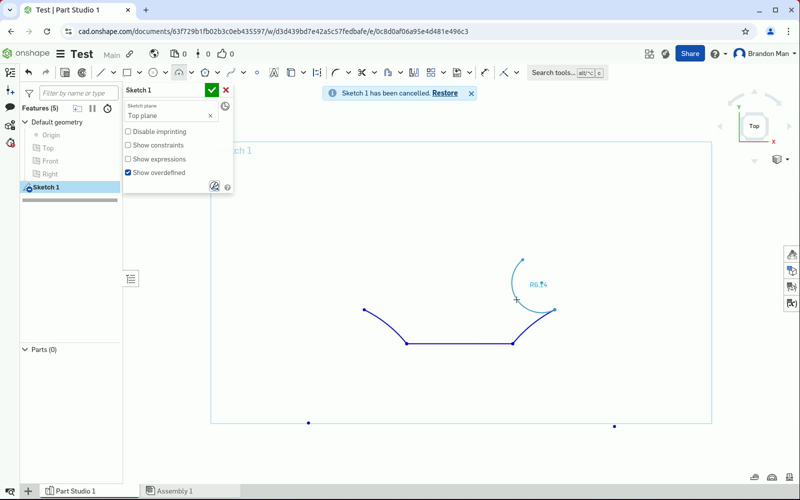
mouse_move(522, 259)
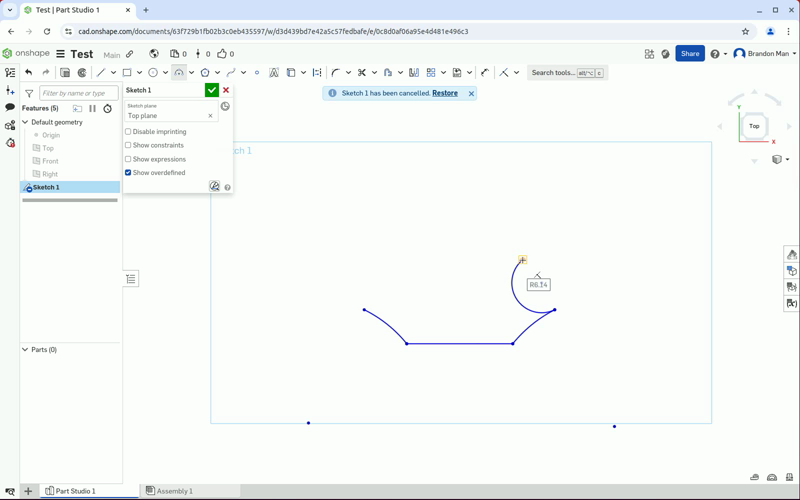
click(522, 259)
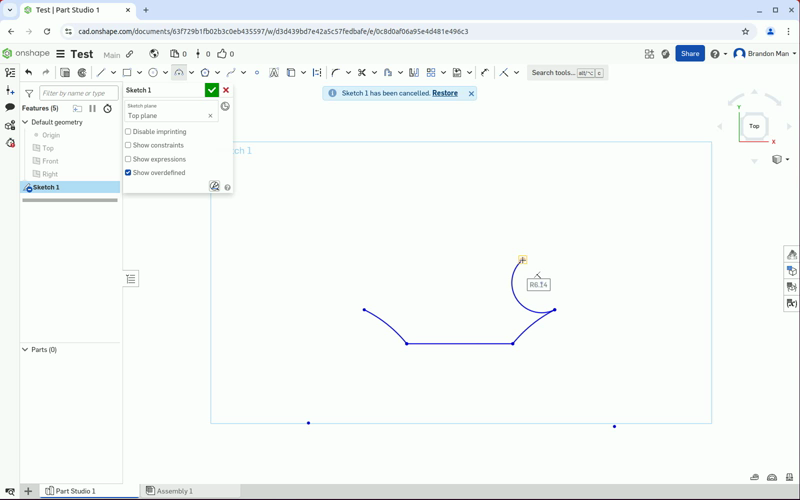
key_down(shift)
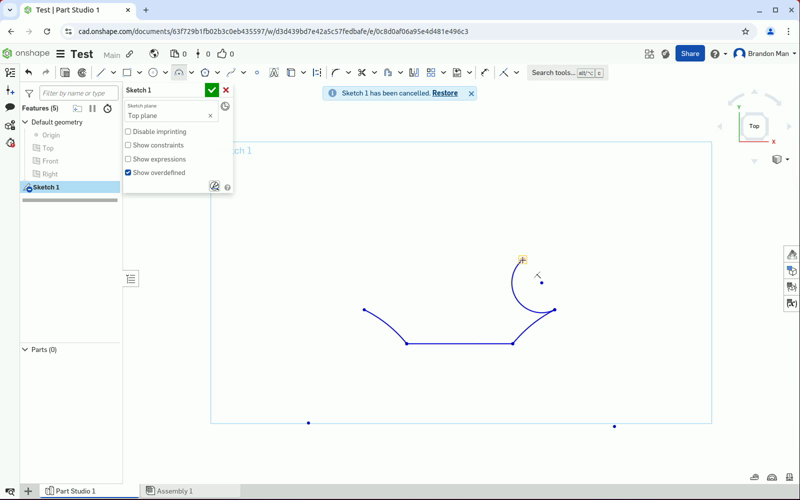
mouse_move(396, 259)
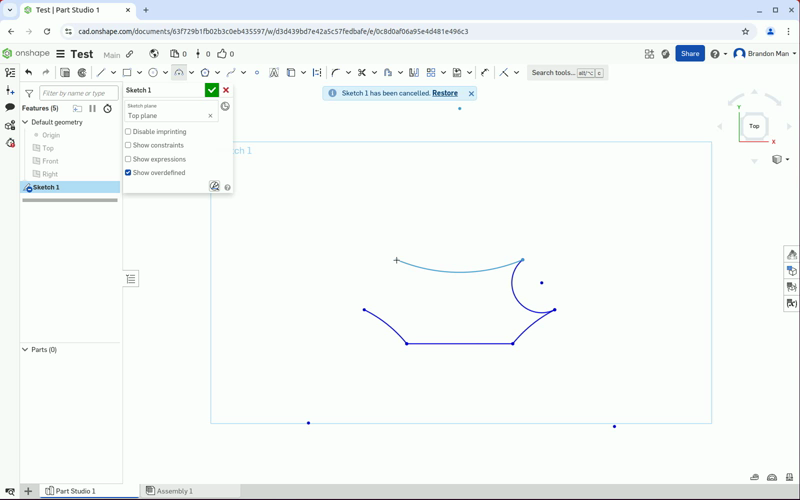
click(396, 259)
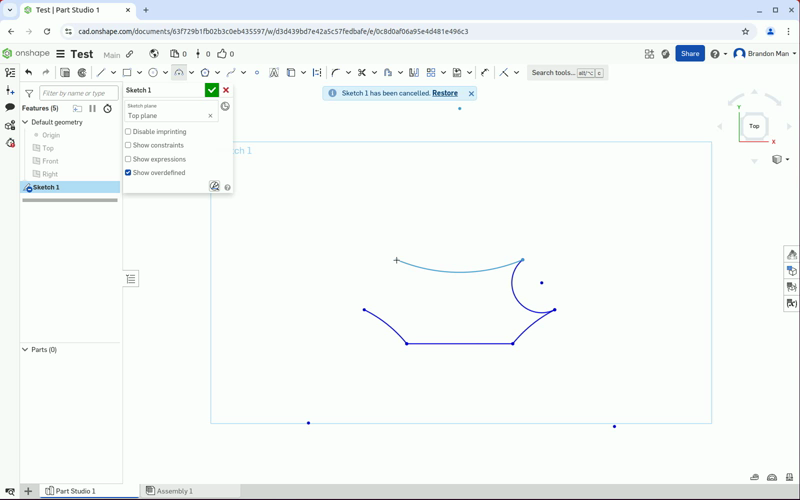
mouse_move(459, 282)
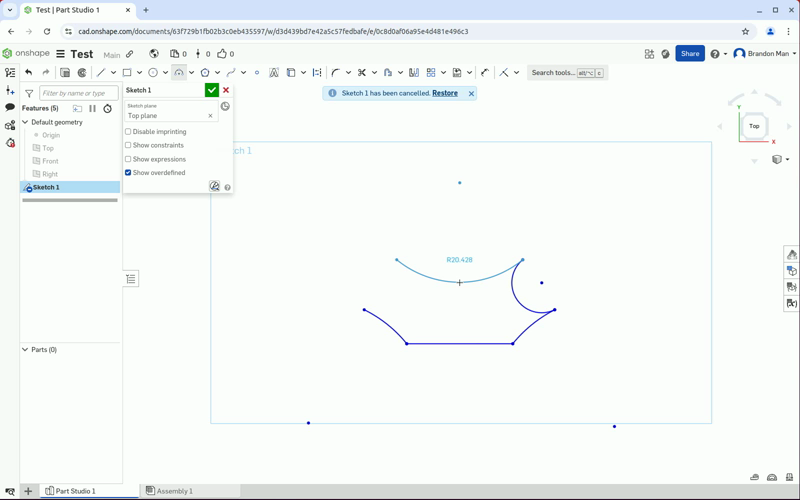
click(459, 282)
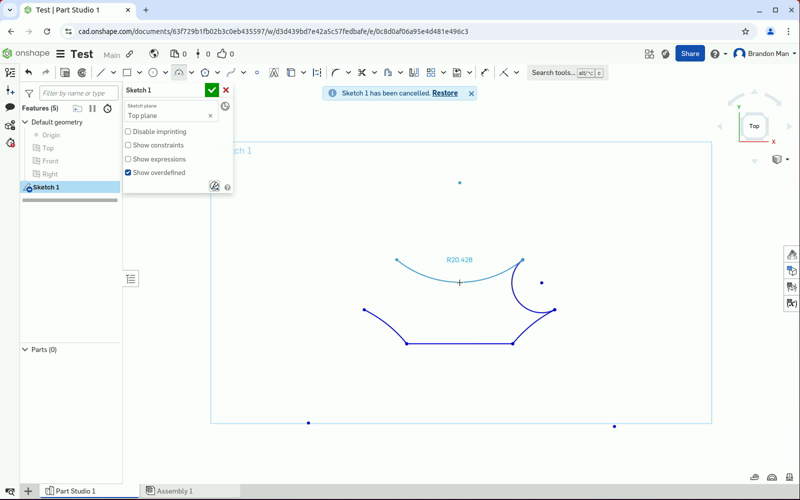
key_up(shift)
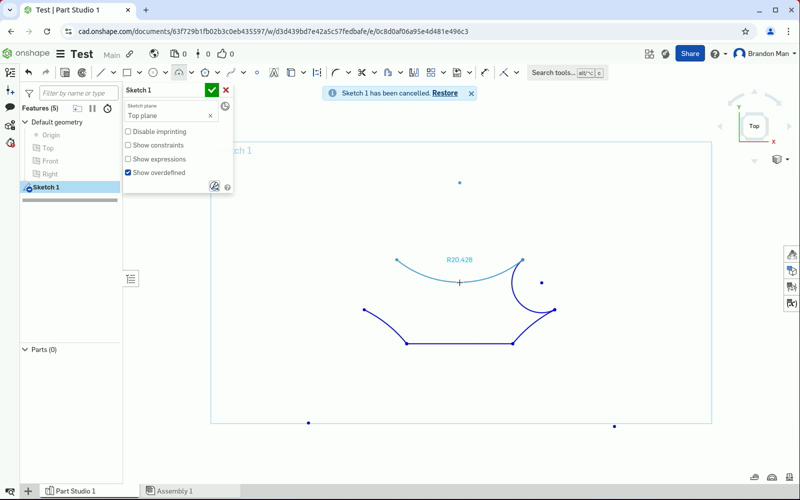
mouse_move(396, 259)
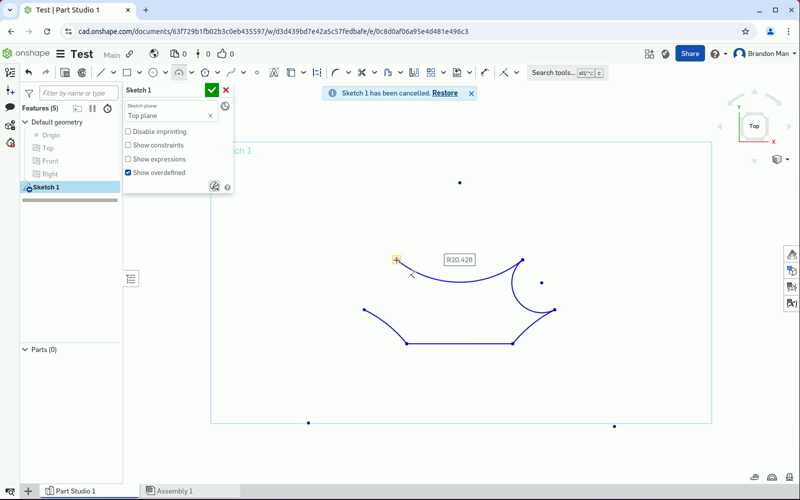
click(396, 259)
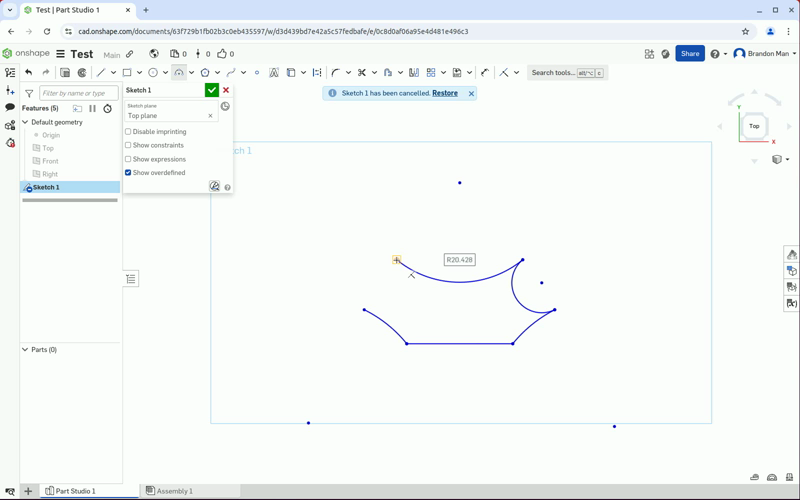
mouse_move(364, 309)
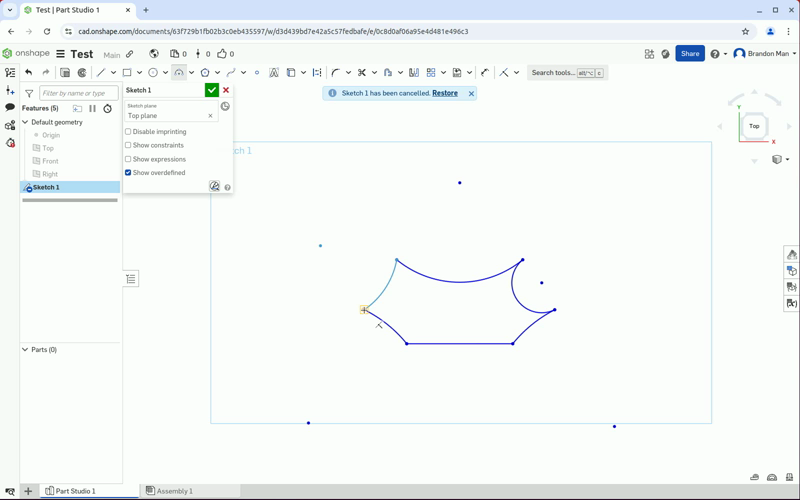
click(364, 309)
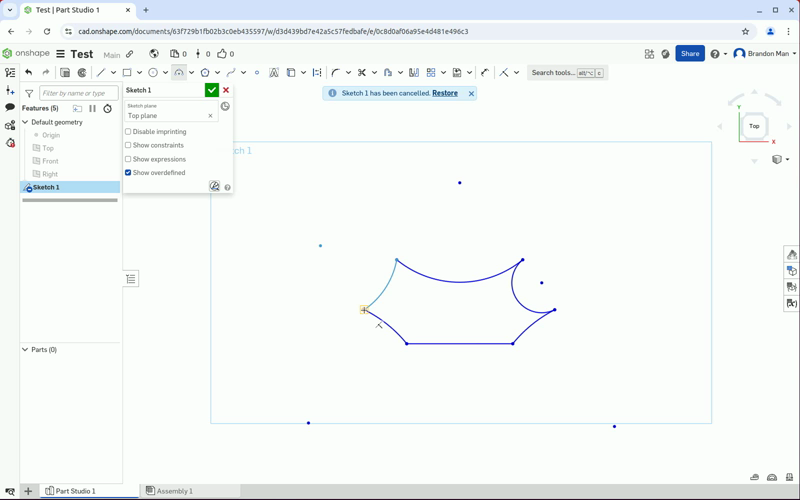
key_down(shift)
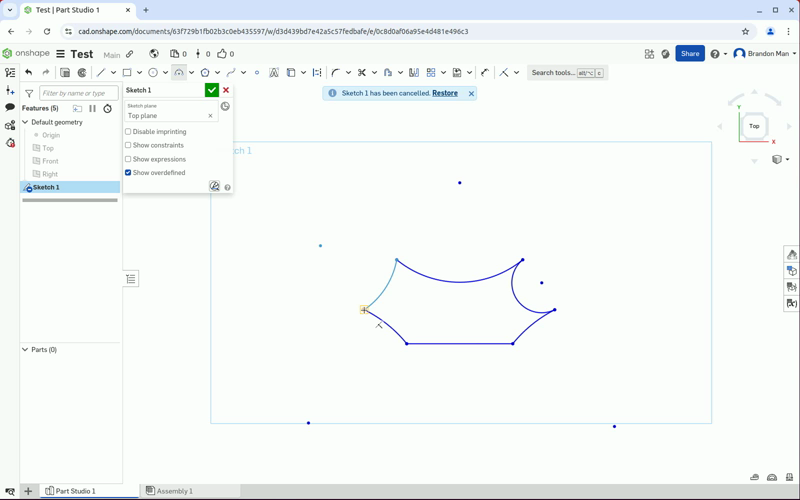
mouse_move(402, 299)
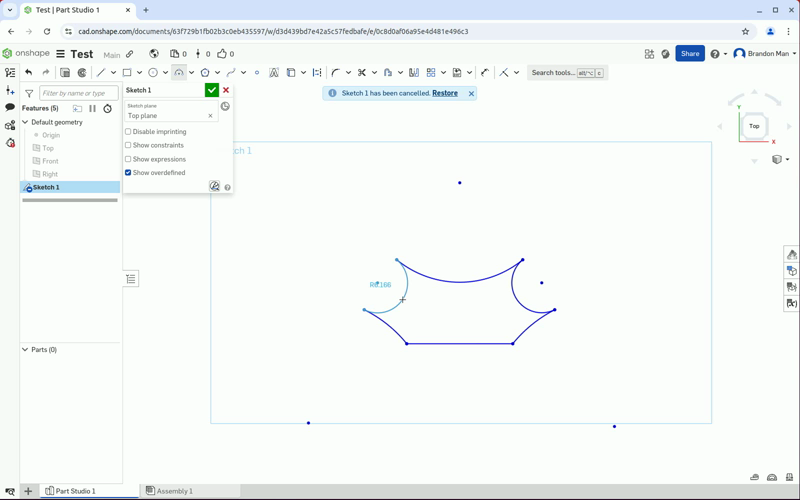
click(402, 299)
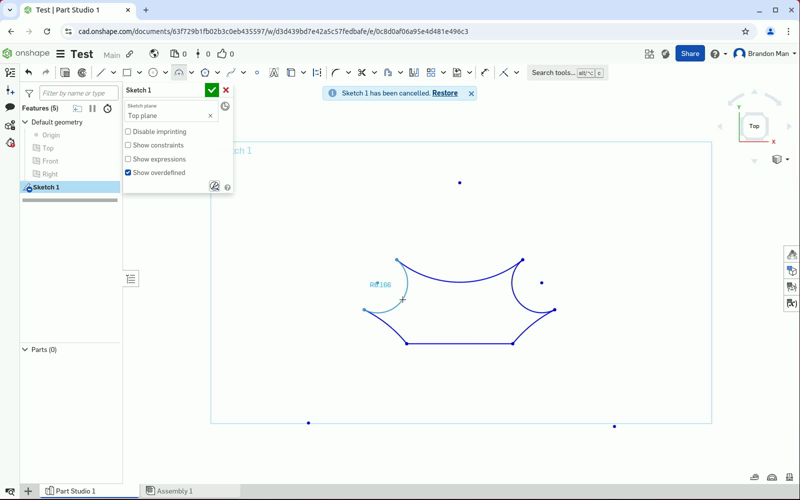
key_up(shift)
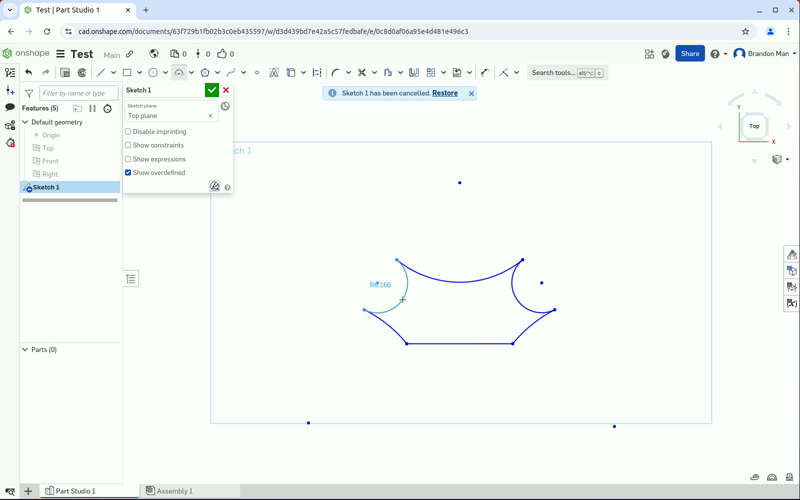
key(esc)
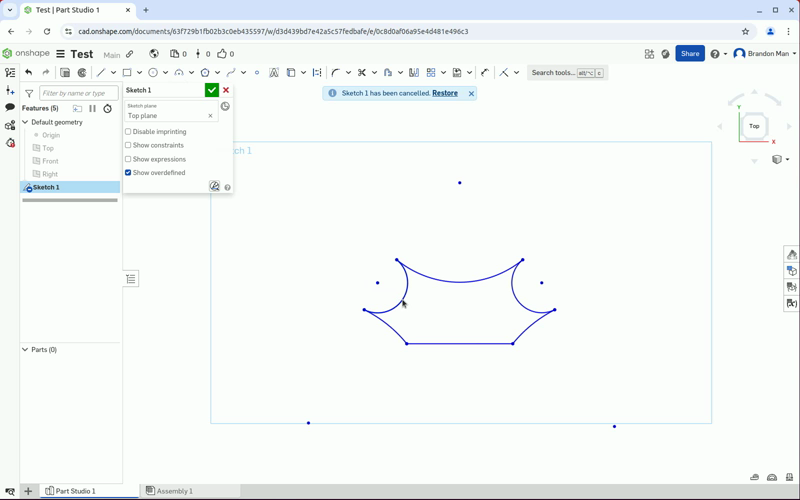
mouse_move(439, 309)
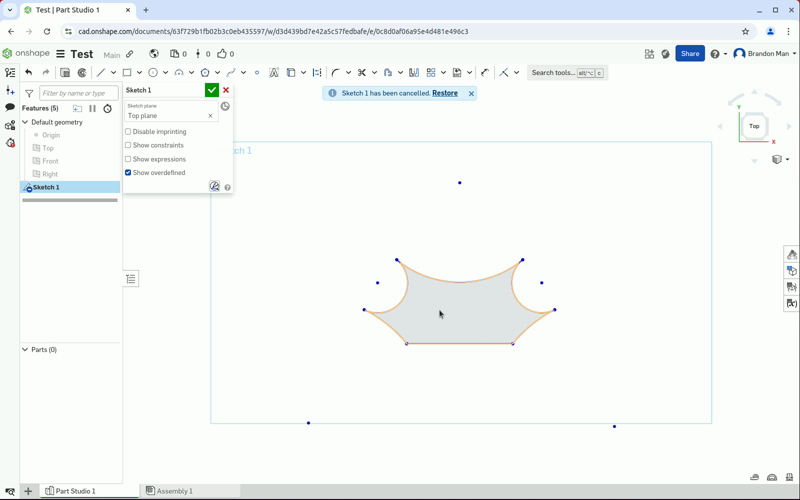
click(439, 309)
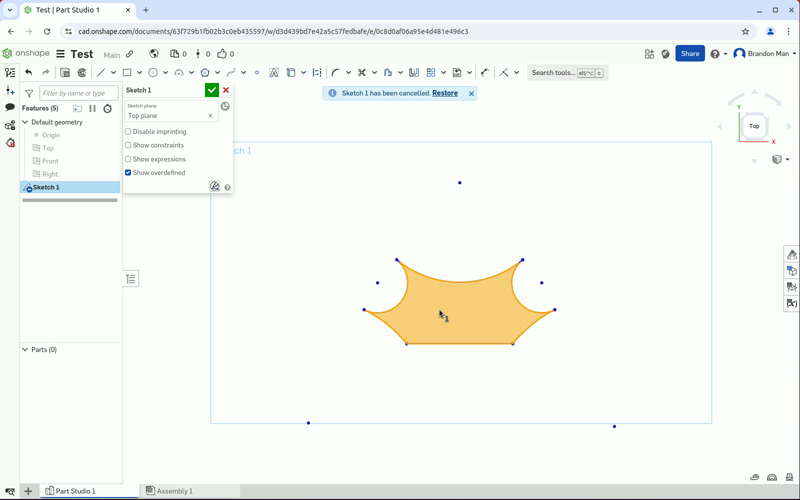
mouse_move(73, 352)
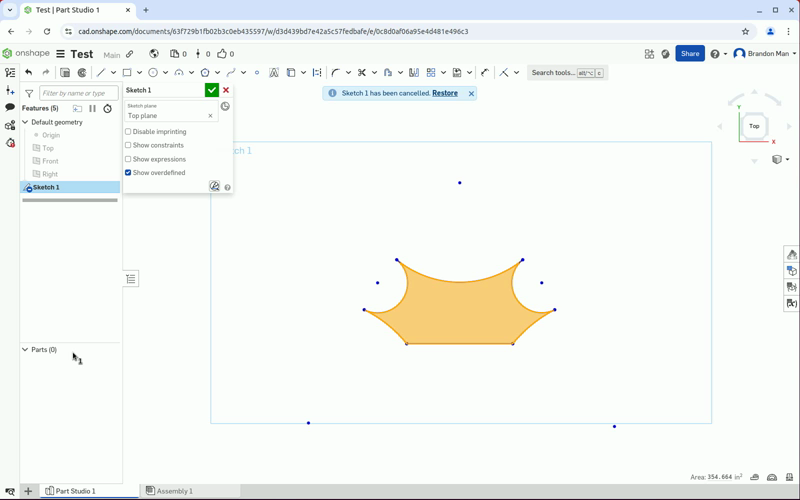
key(shift+y)
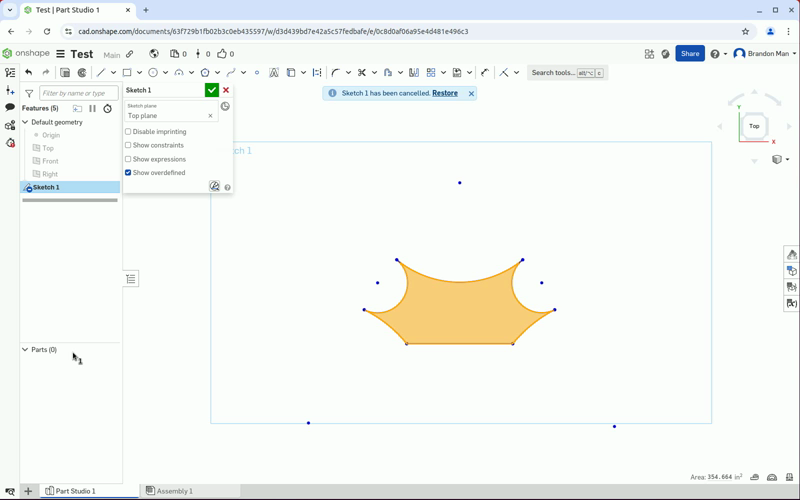
key(shift+e)
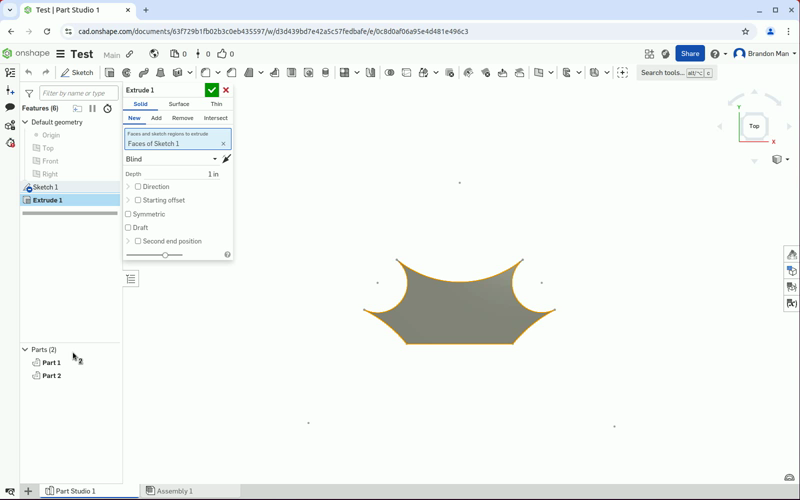
mouse_move(143, 106)
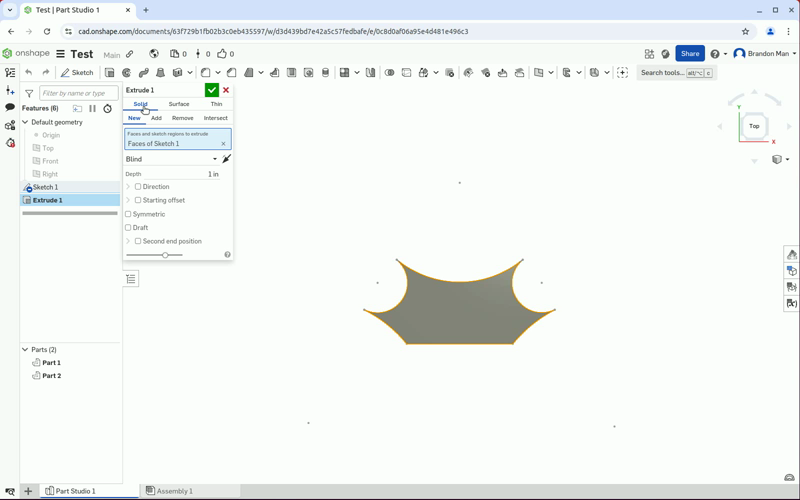
click(143, 106)
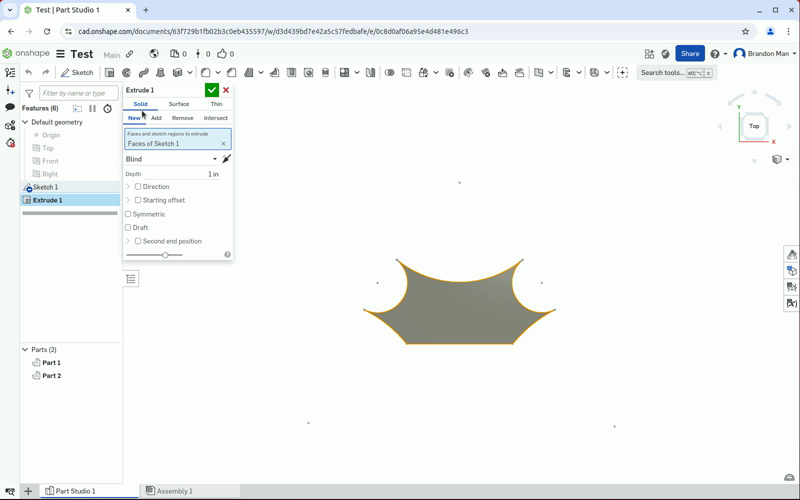
mouse_move(137, 120)
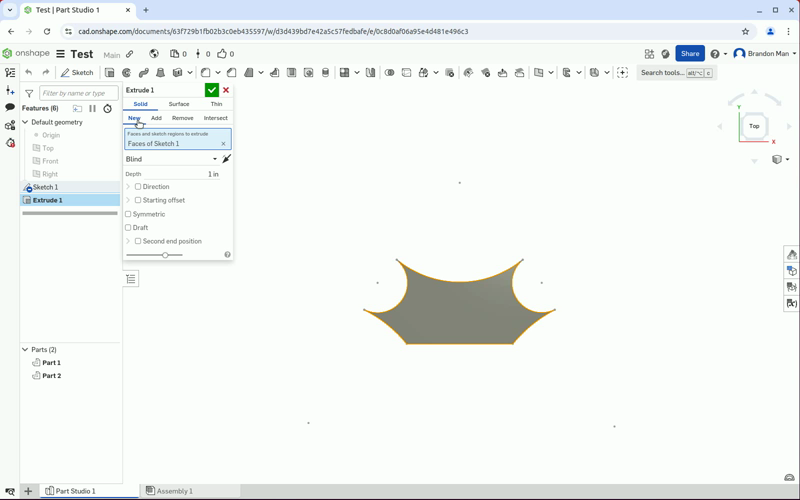
click(137, 120)
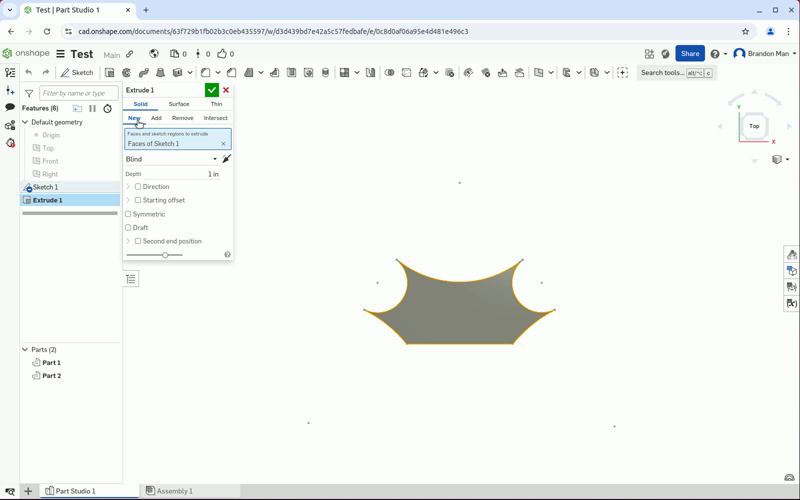
key(tab, 4)
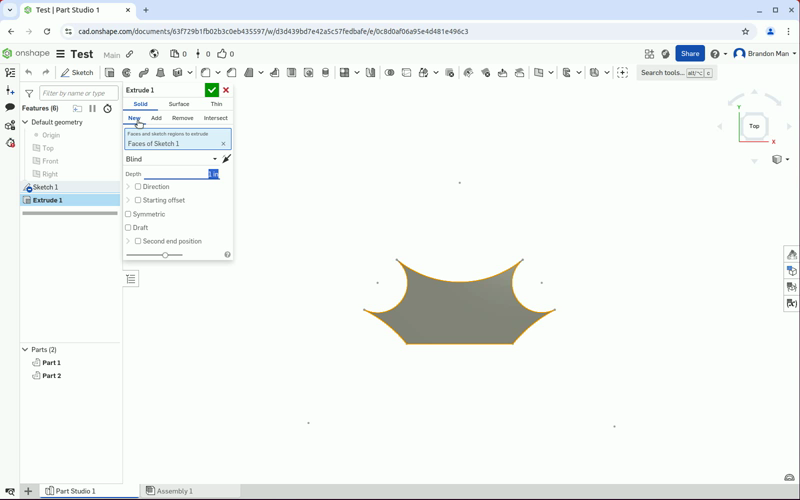
text(4.092)
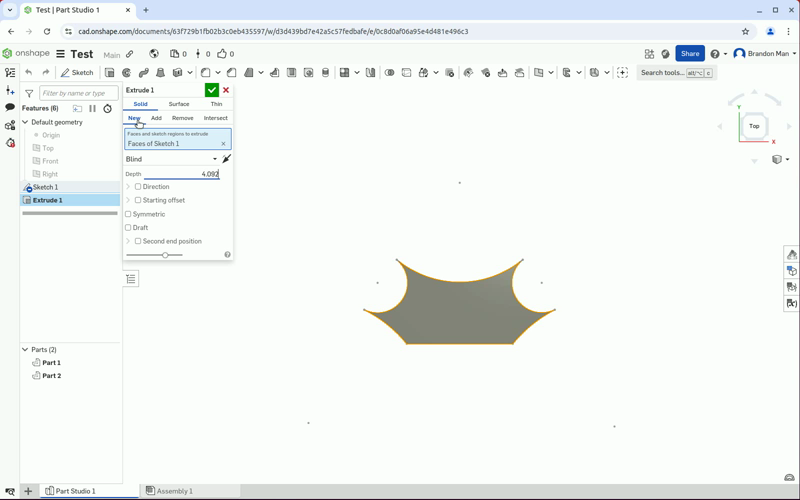
key(enter)
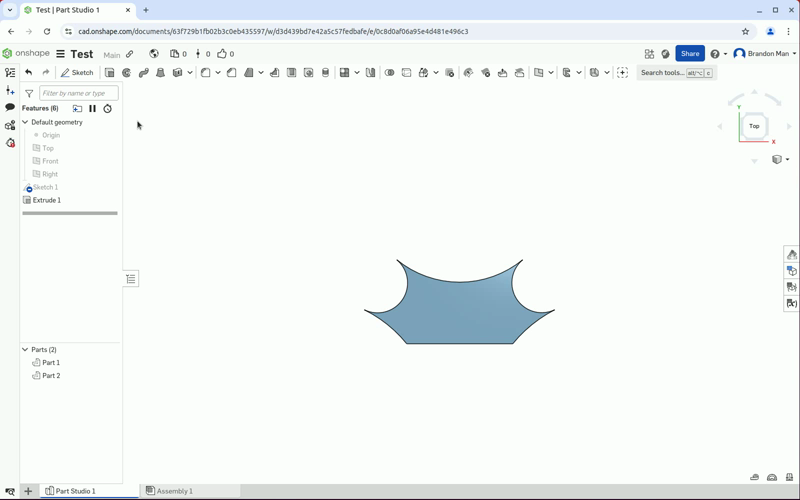
key(shift+h)
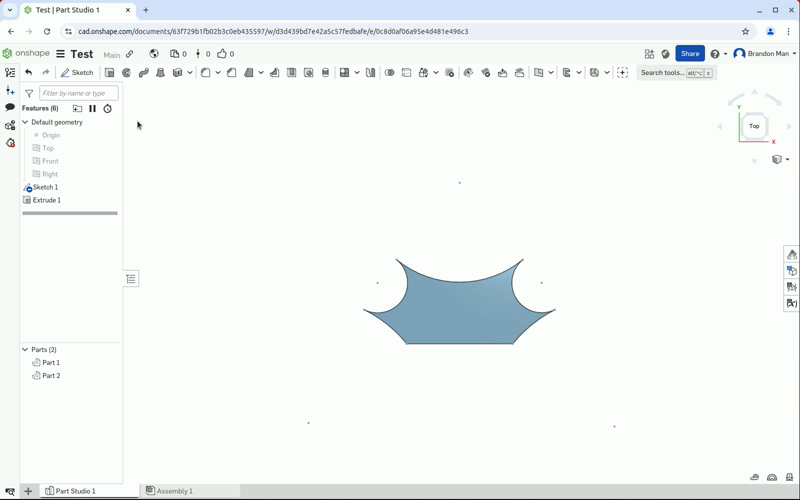
key(shift+h)
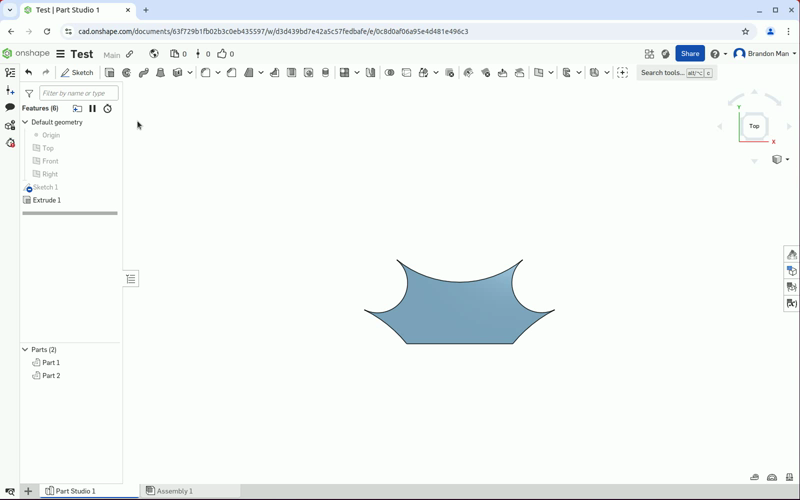
mouse_move(73, 189)
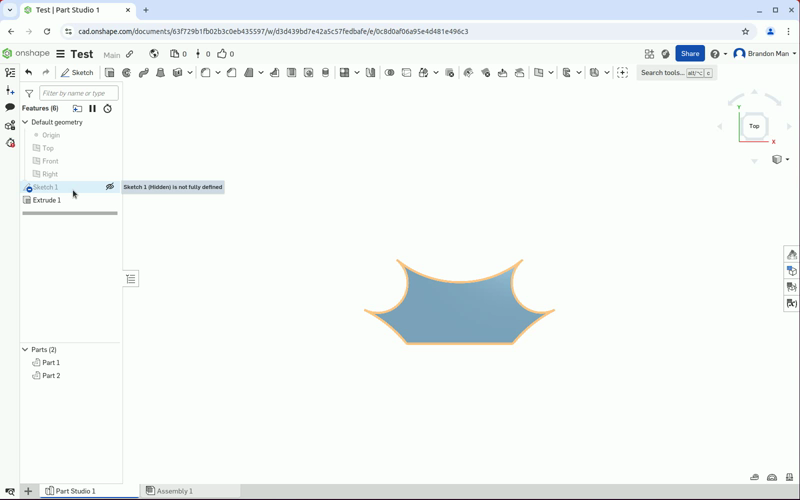
click(73, 189)
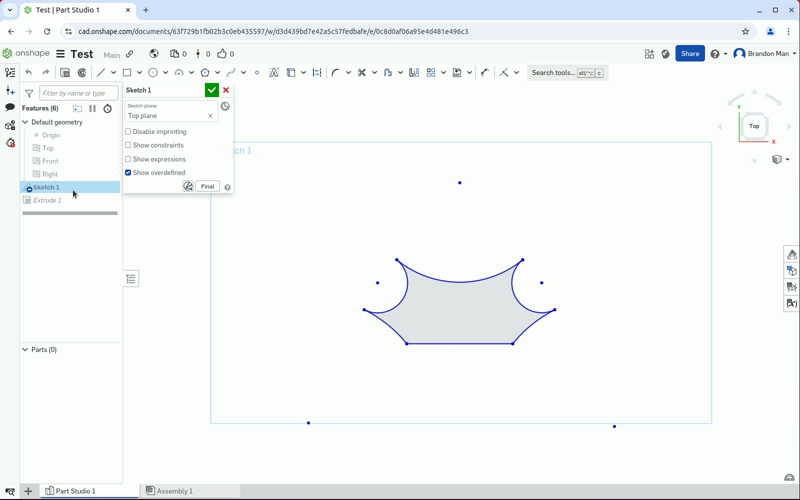
mouse_move(229, 92)
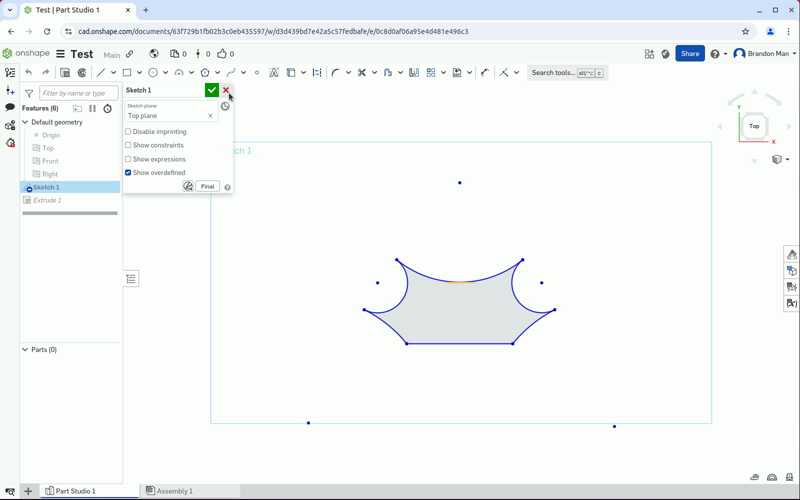
click(229, 92)
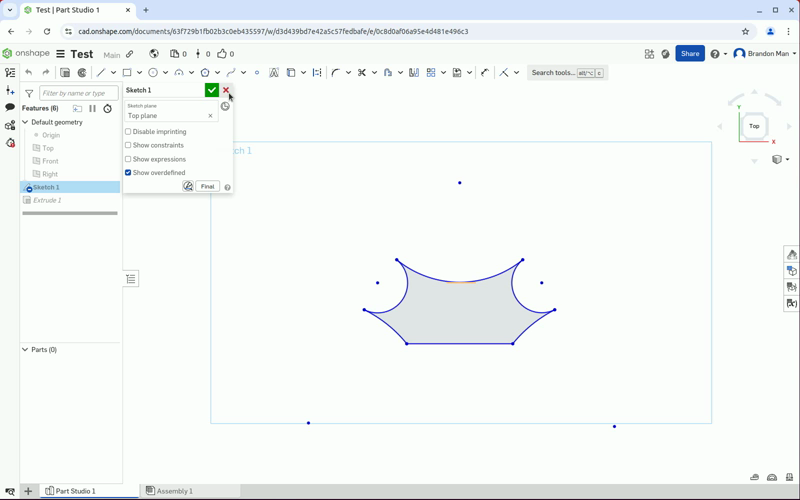
key(shift+s)
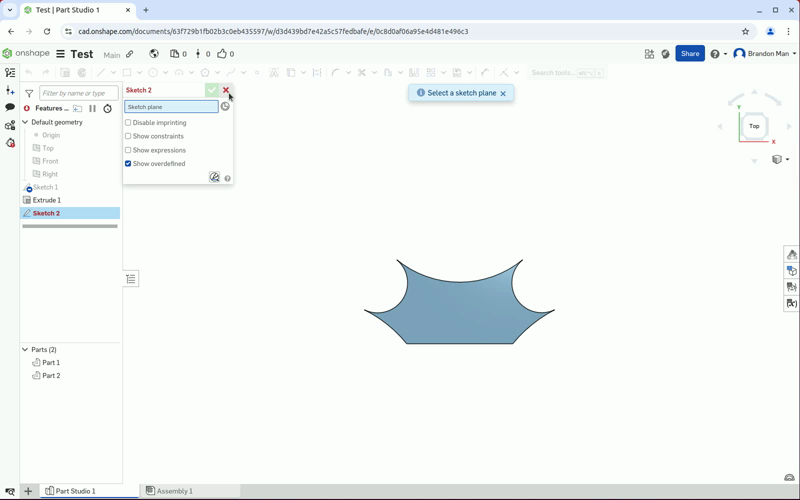
mouse_move(73, 150)
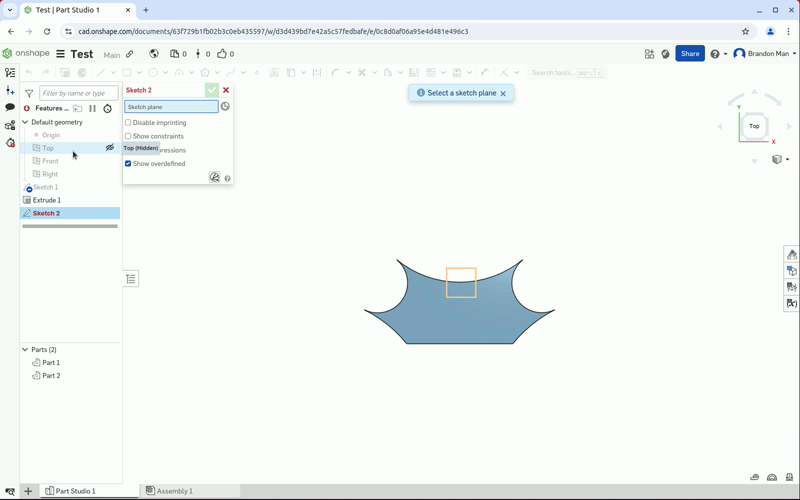
click(73, 150)
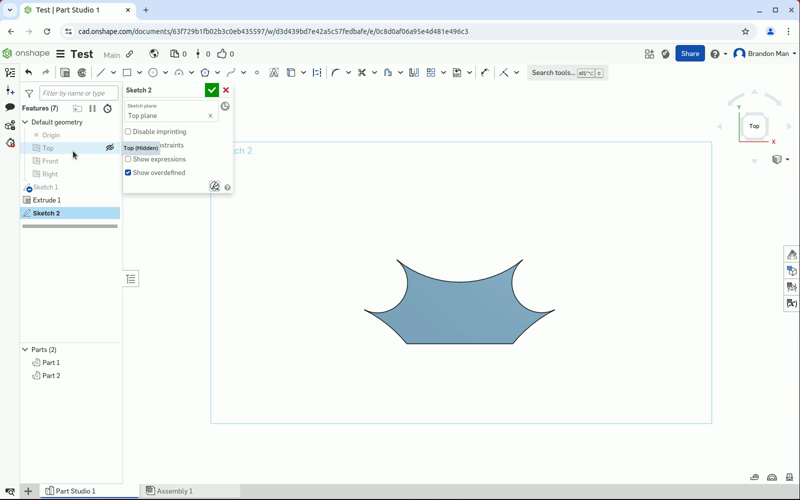
mouse_move(73, 352)
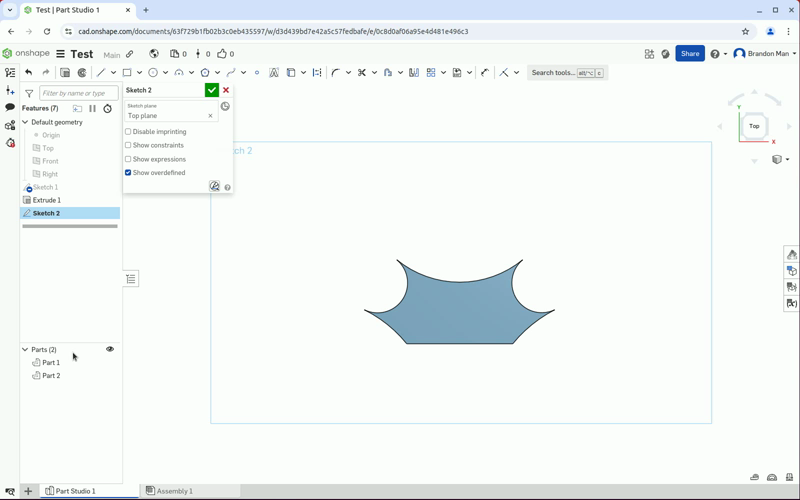
key(y)
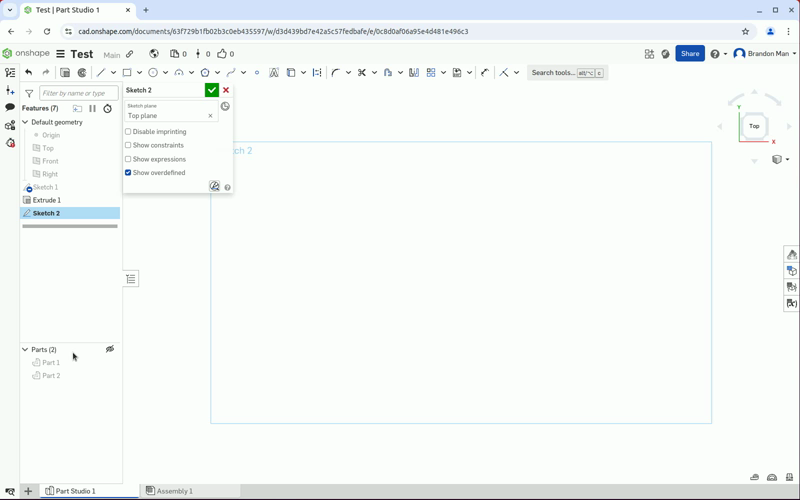
key(c)
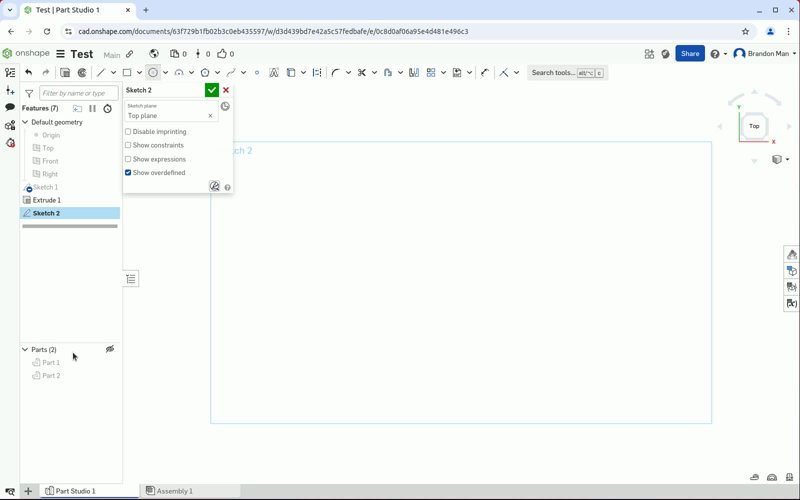
key_down(shift)
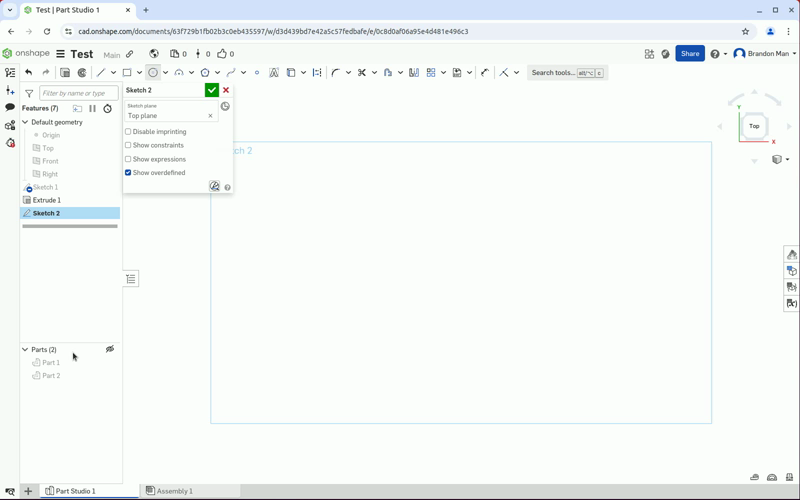
mouse_move(378, 282)
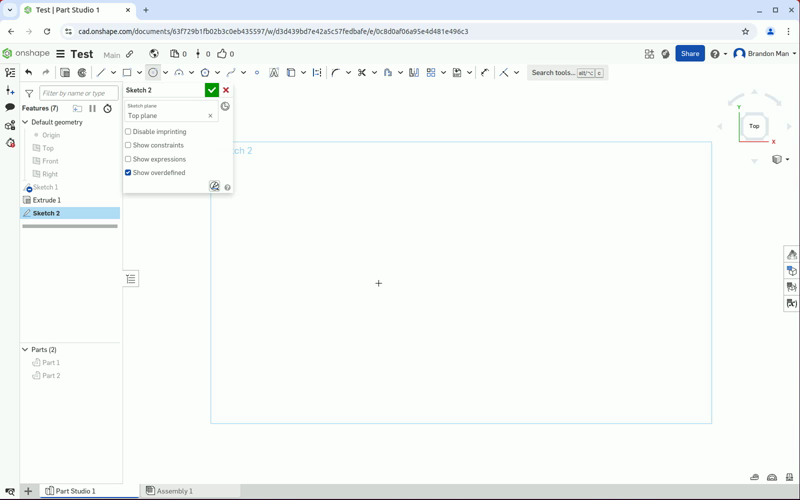
click(378, 282)
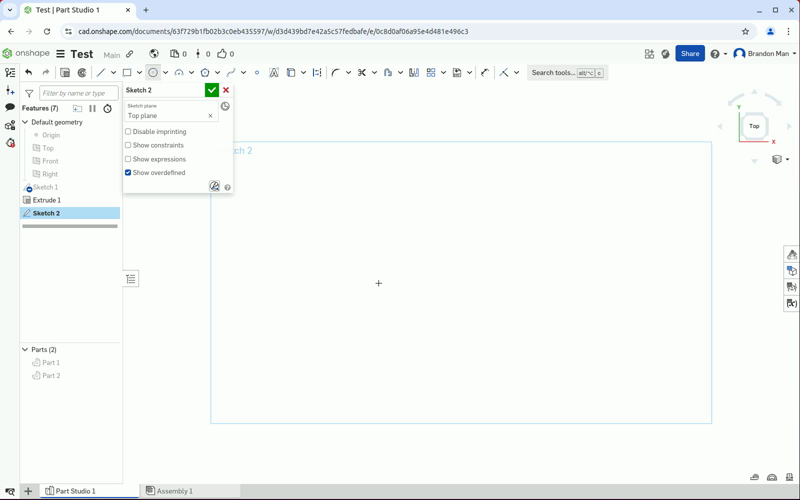
key_up(shift)
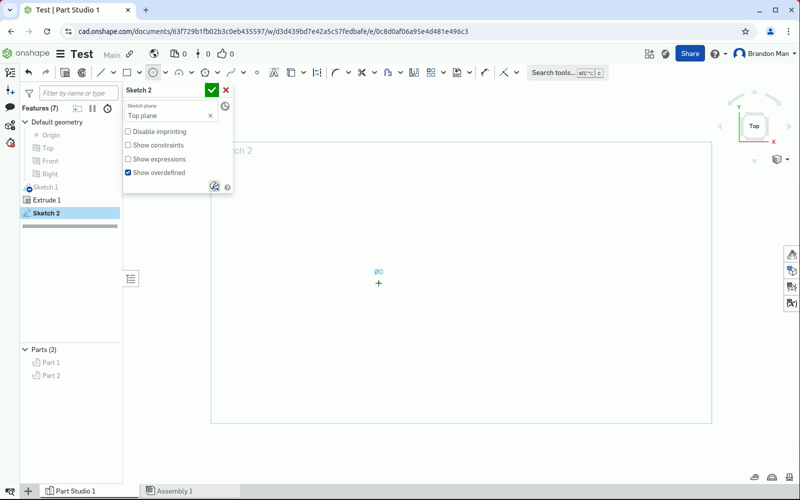
mouse_move(409, 282)
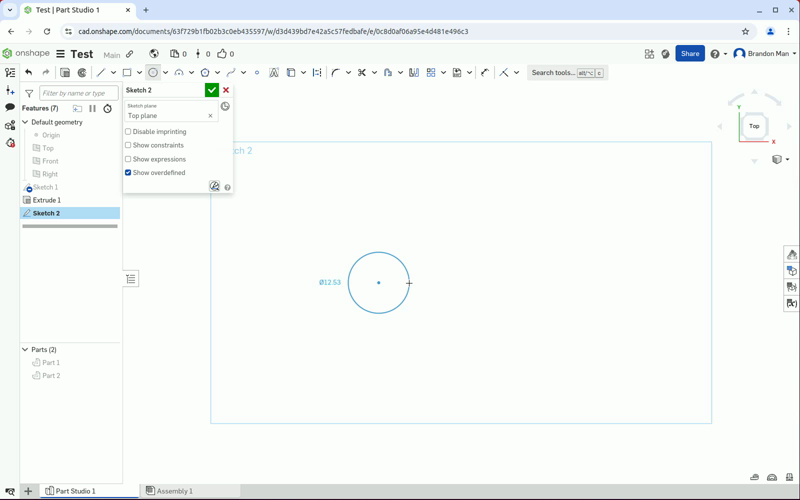
click(409, 282)
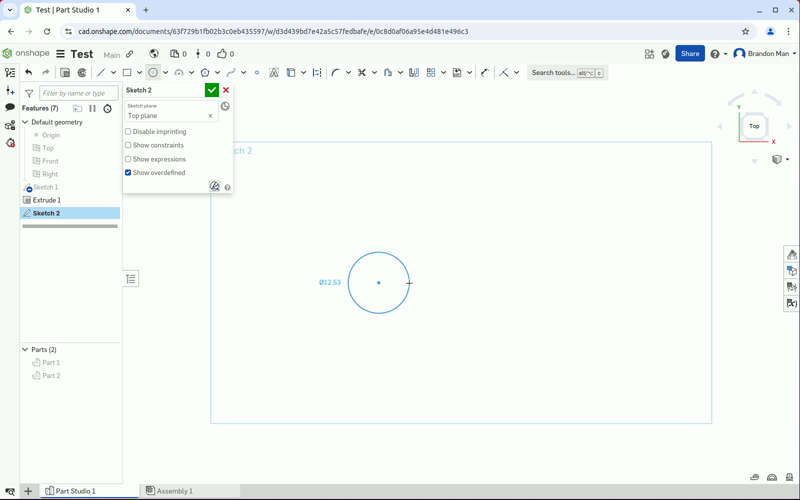
key(esc)
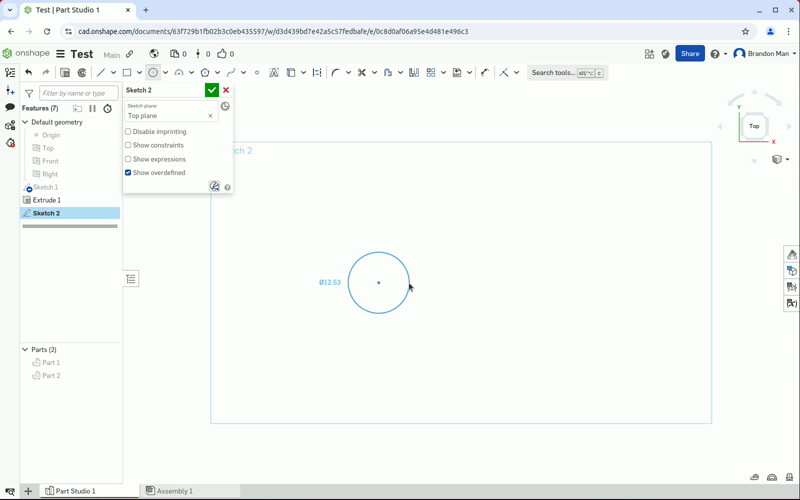
key(c)
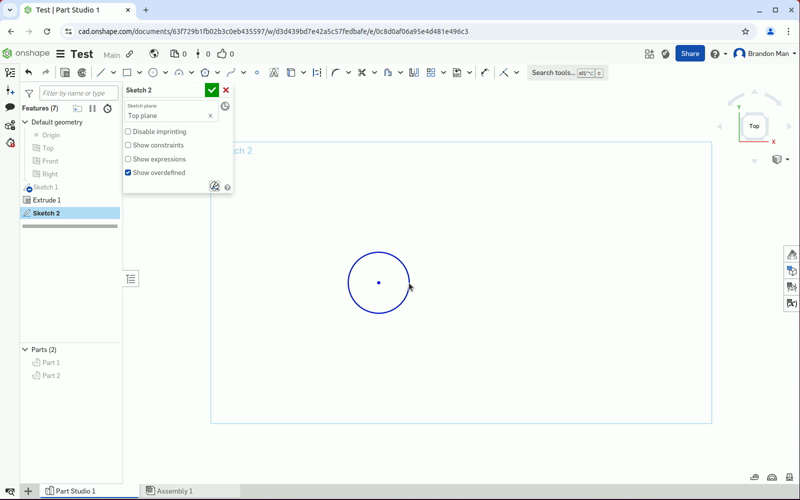
key_down(shift)
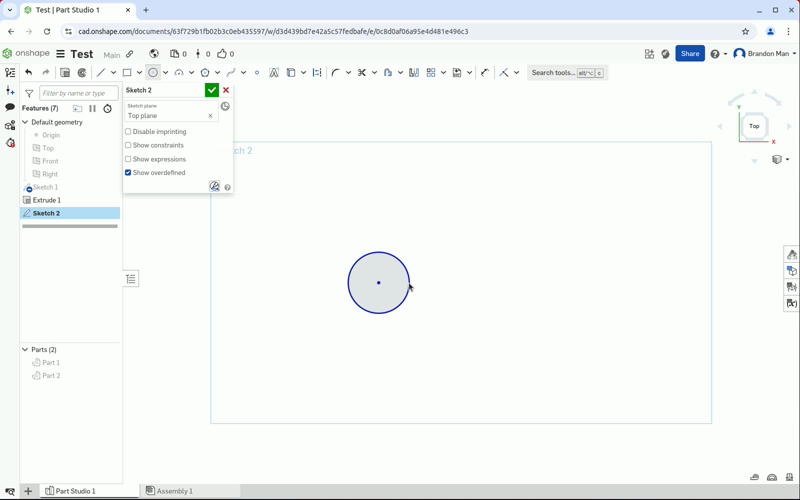
mouse_move(378, 282)
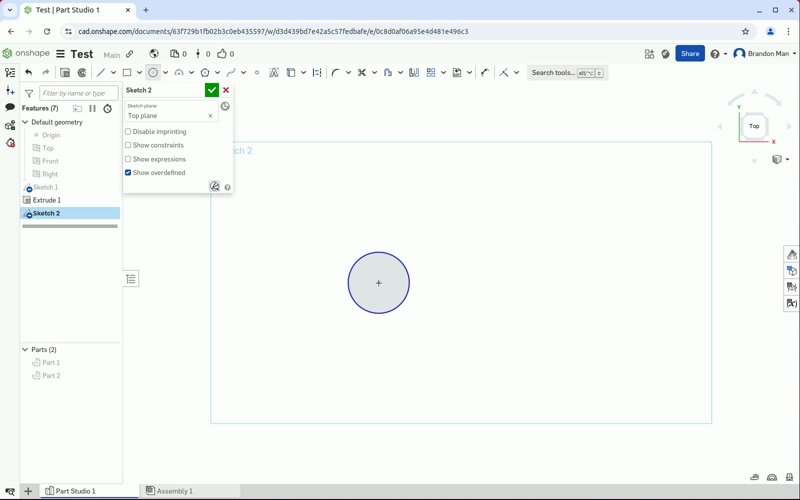
click(378, 282)
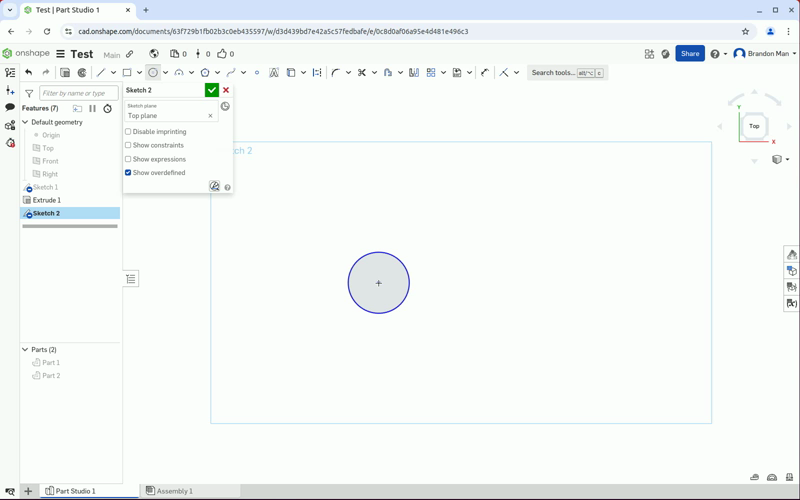
key_up(shift)
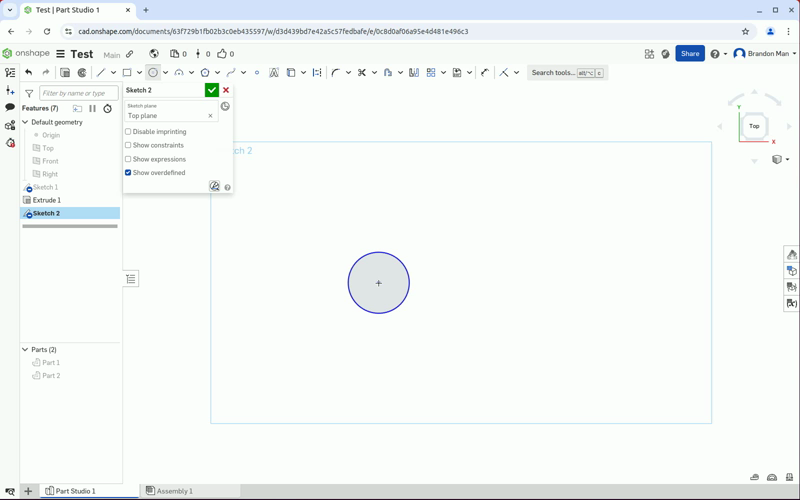
mouse_move(389, 282)
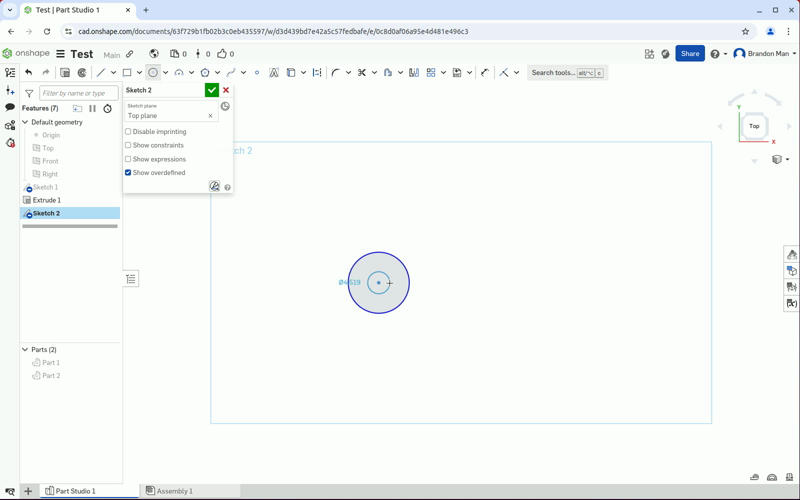
click(389, 282)
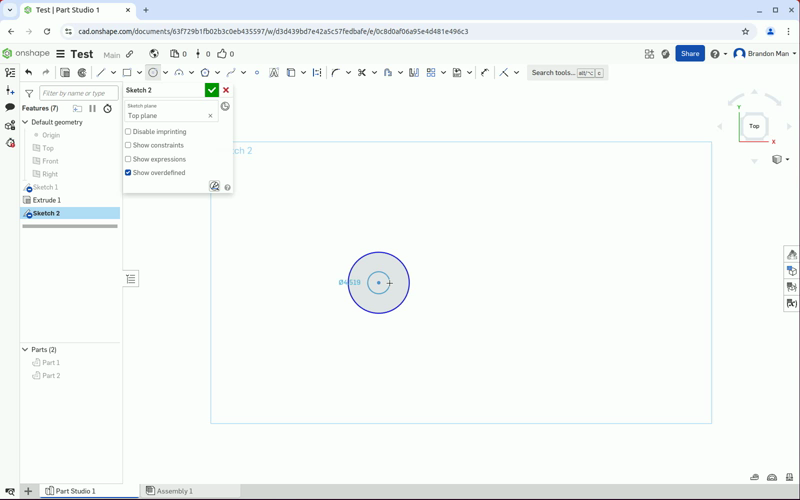
key(esc)
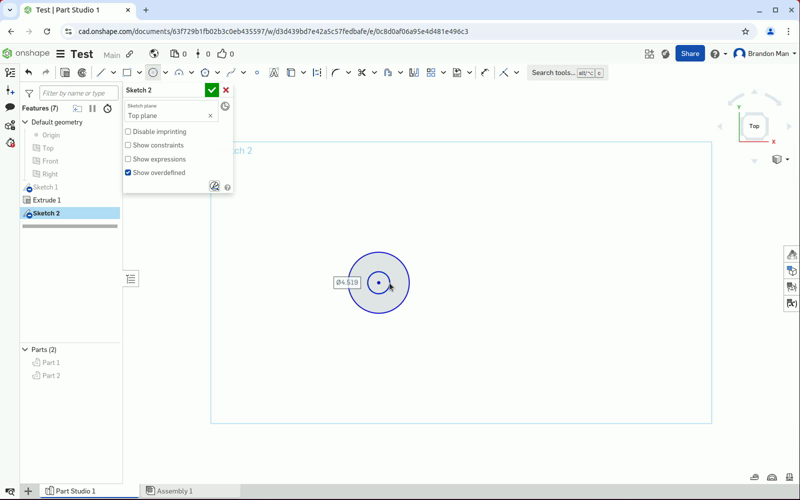
mouse_move(383, 254)
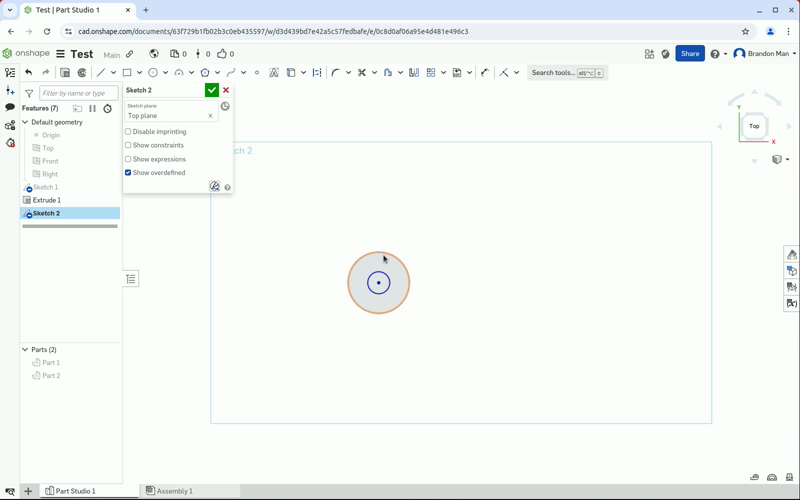
click(383, 254)
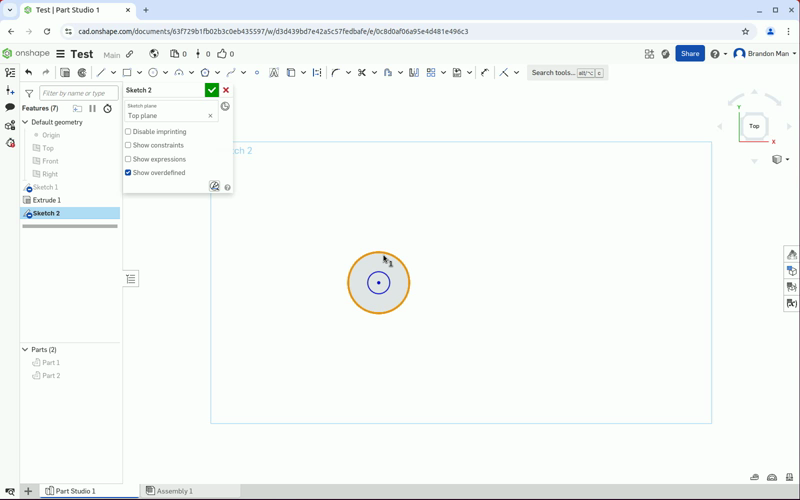
mouse_move(73, 352)
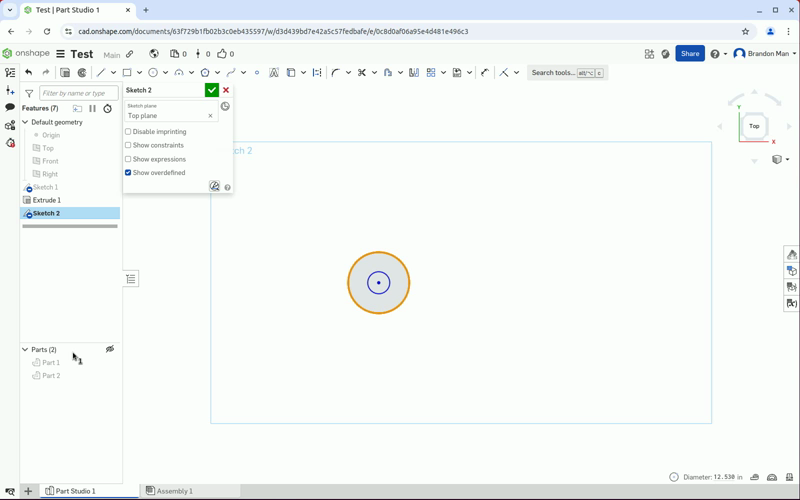
key(shift+y)
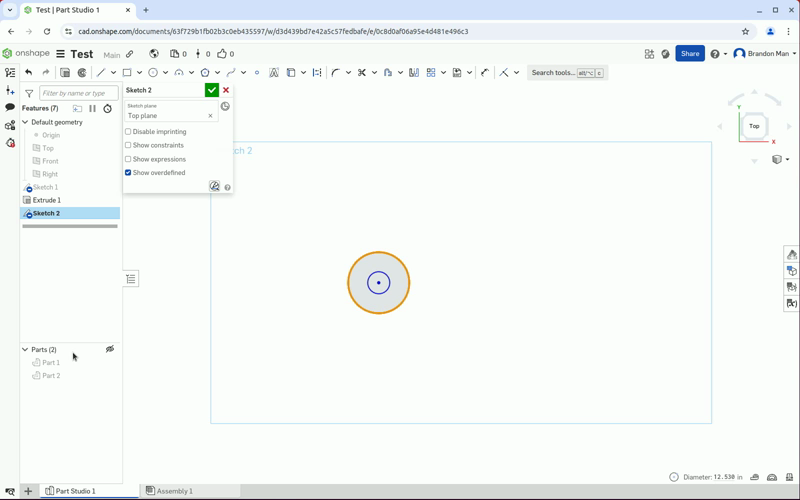
key(shift+e)
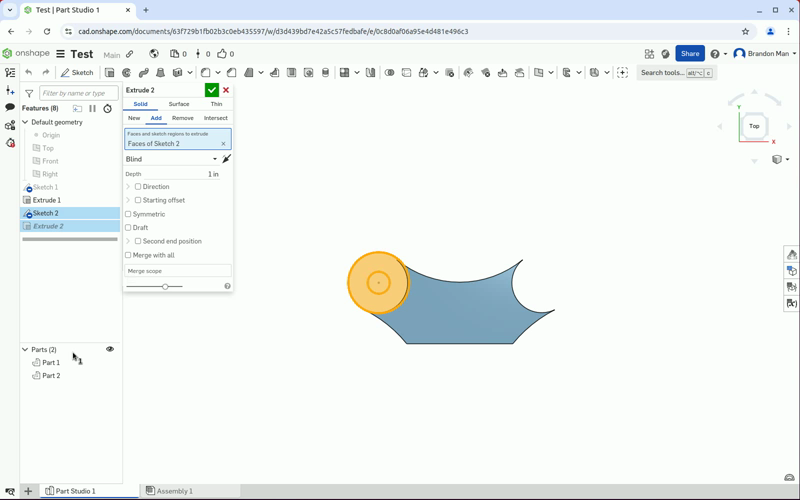
mouse_move(143, 106)
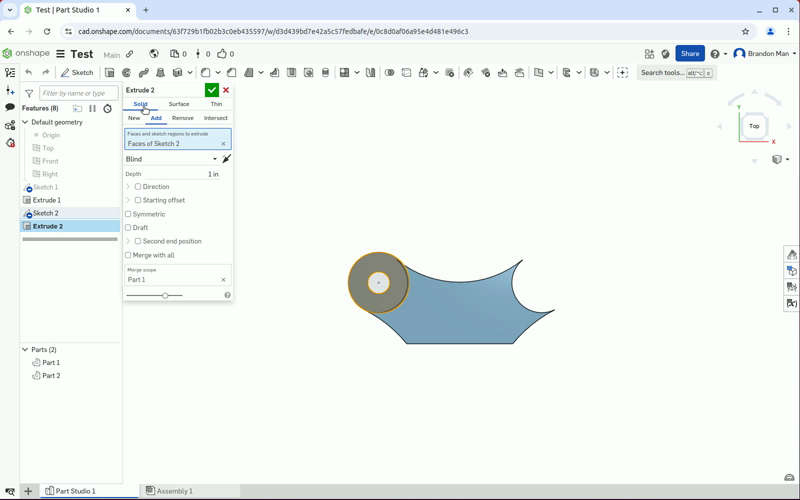
click(143, 106)
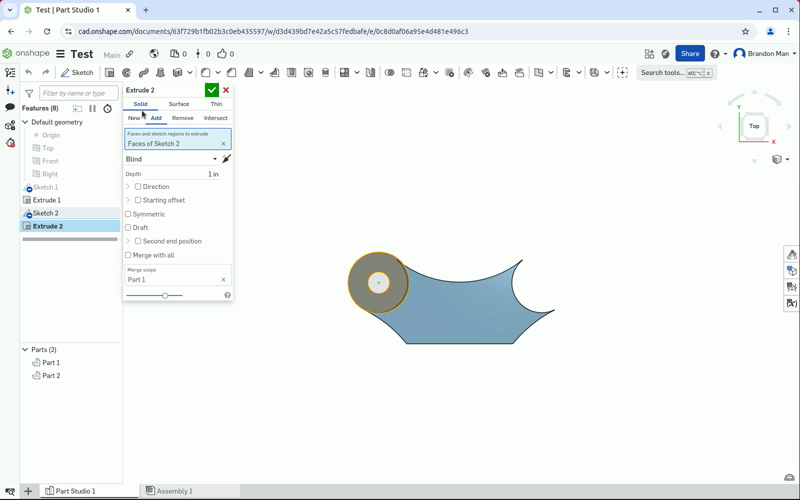
mouse_move(137, 120)
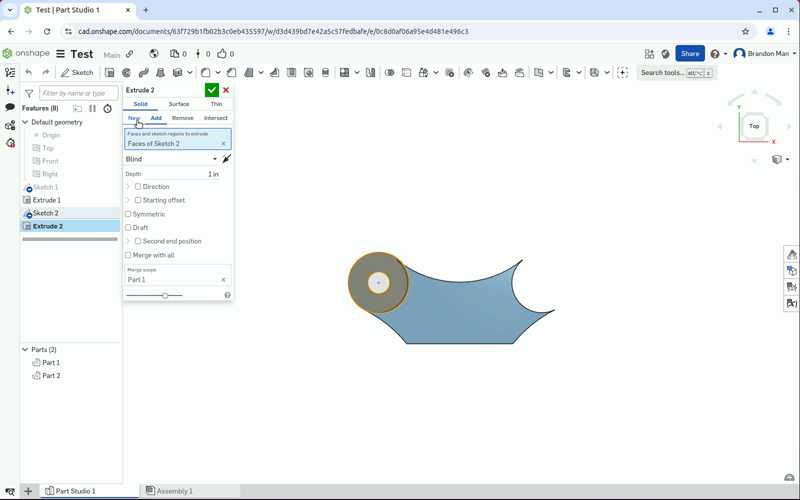
click(137, 120)
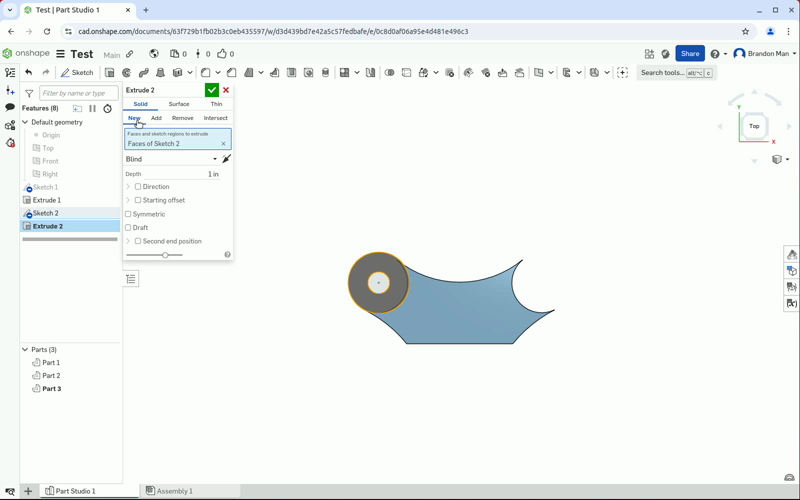
key(tab, 4)
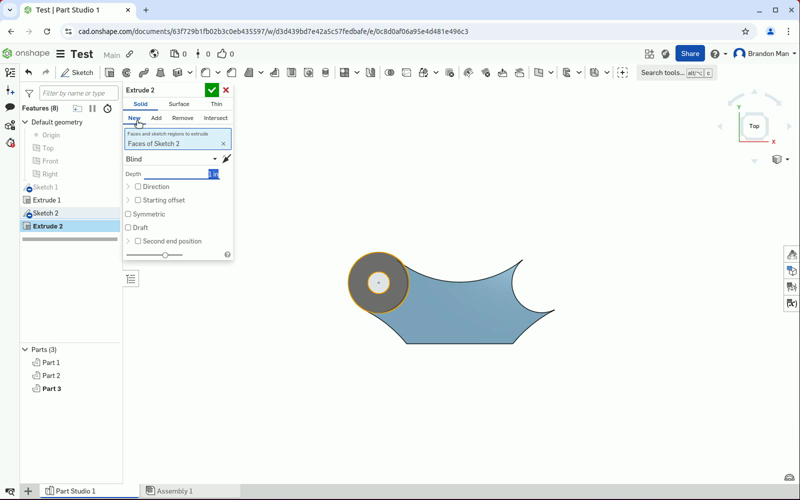
text(4.092)
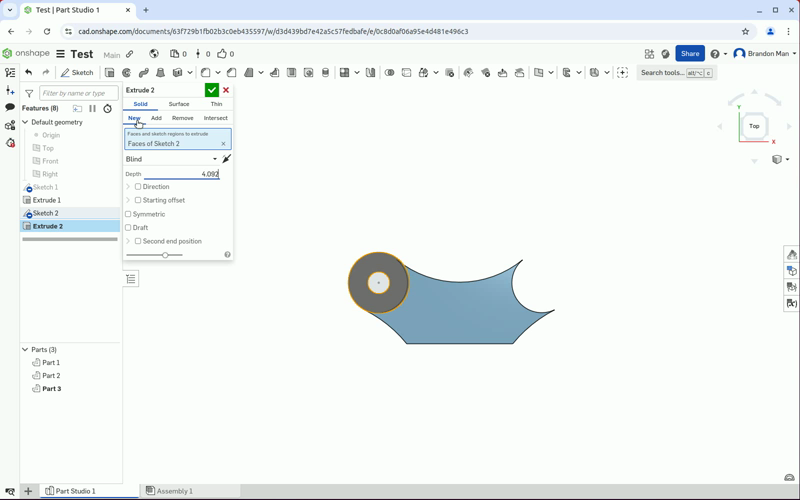
key(enter)
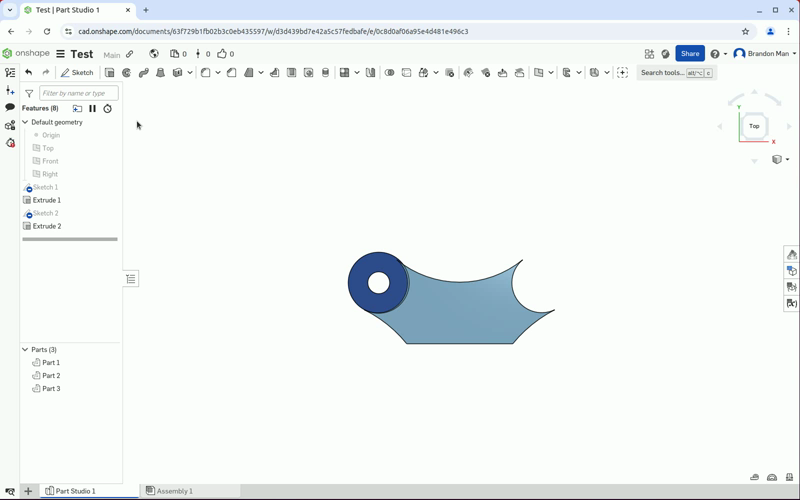
key(shift+h)
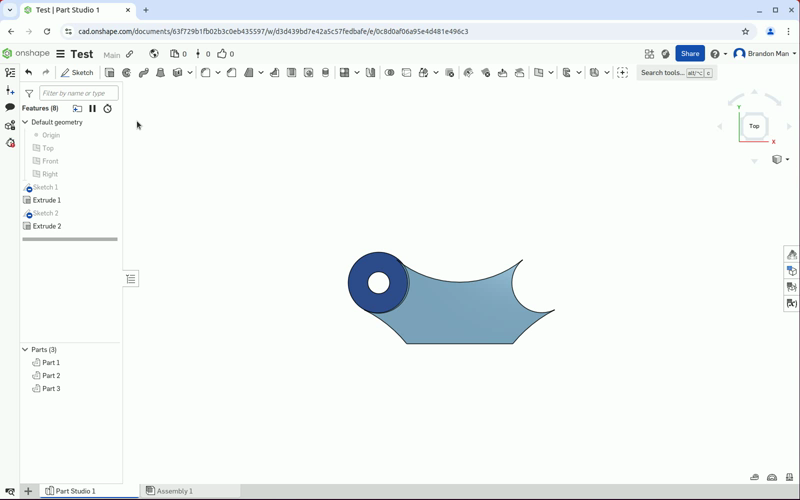
key(shift+h)
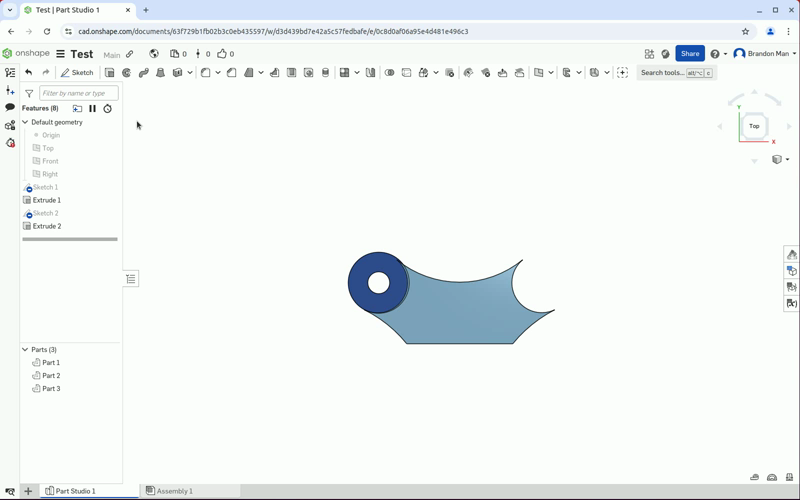
mouse_move(73, 189)
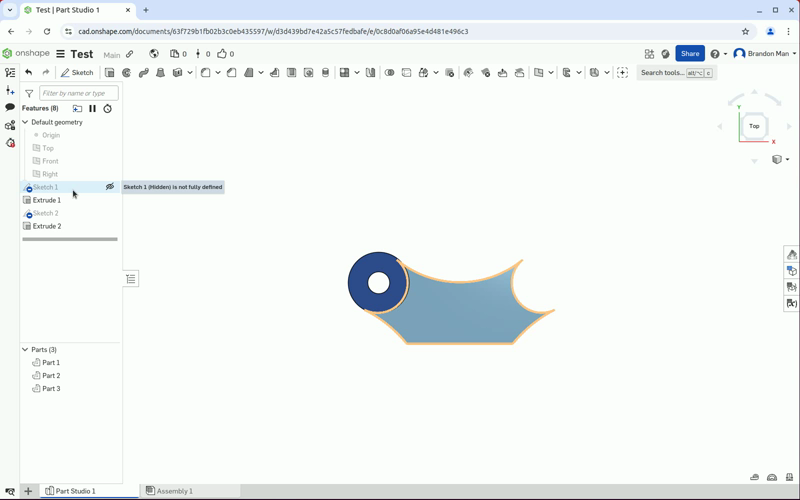
click(73, 189)
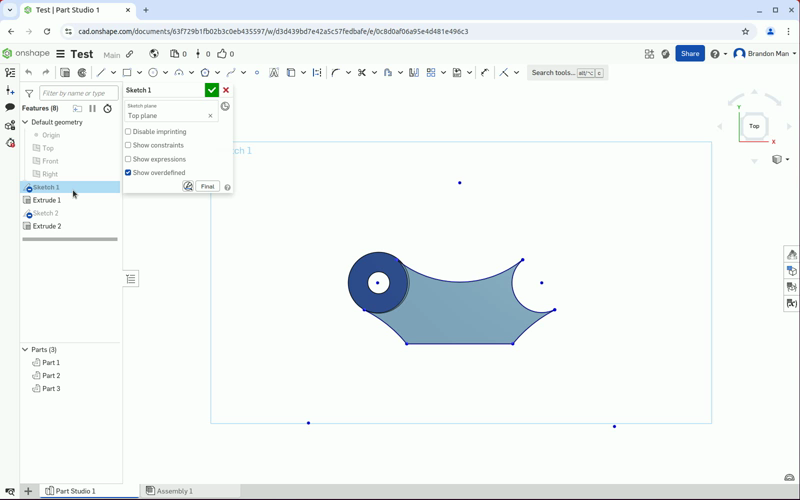
mouse_move(229, 92)
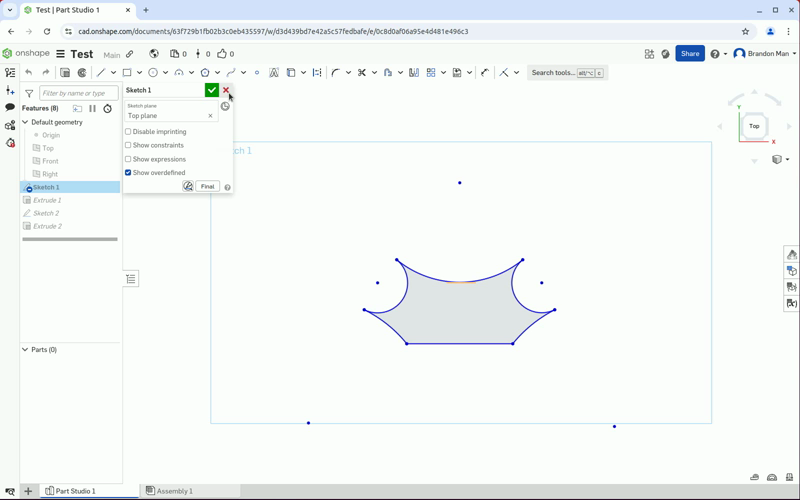
click(229, 92)
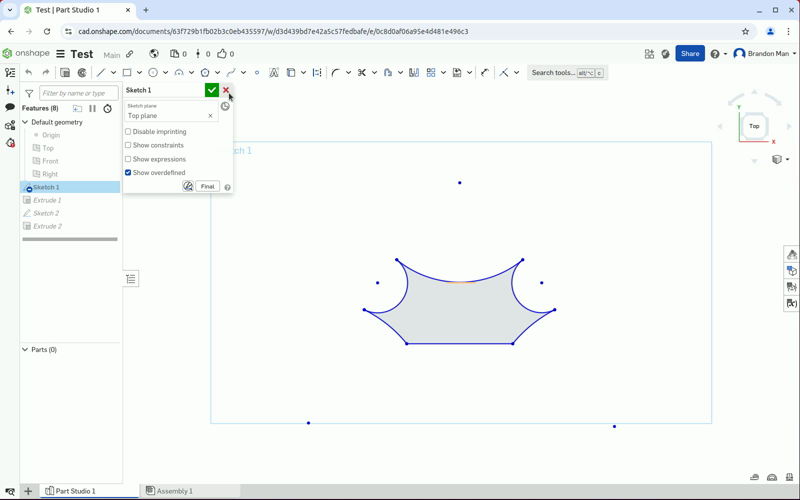
key(shift+s)
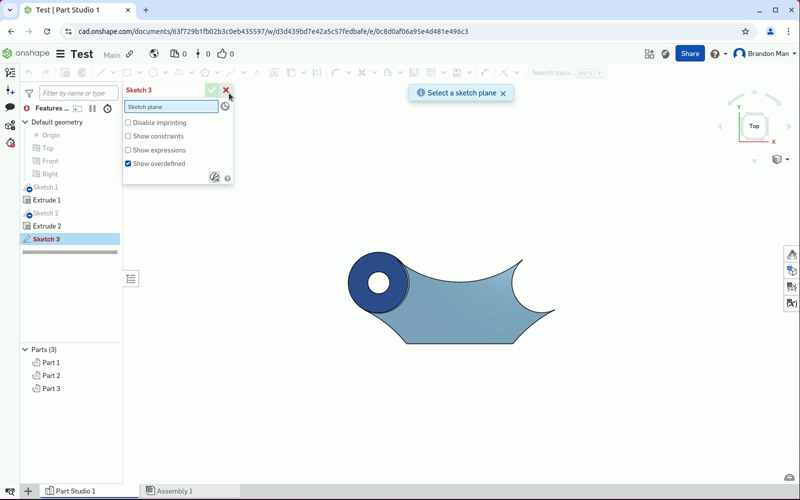
mouse_move(73, 150)
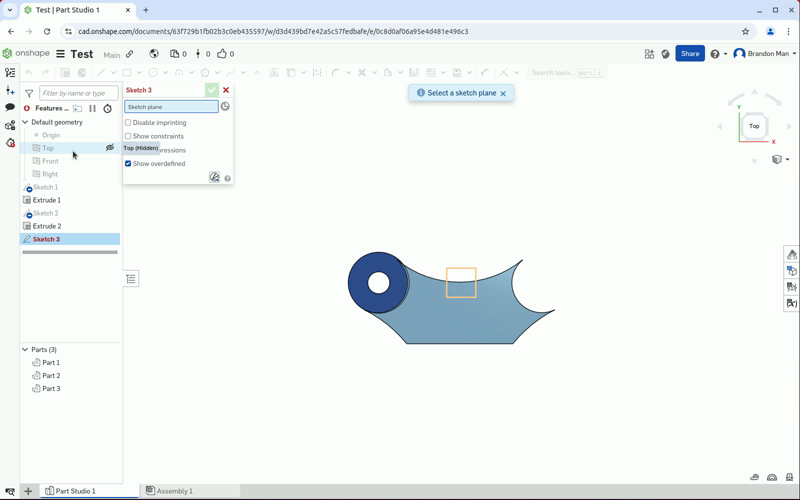
click(73, 150)
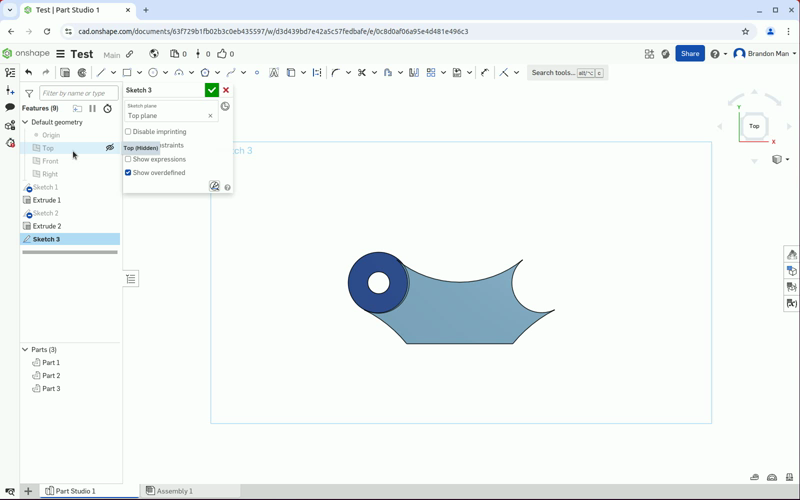
mouse_move(73, 352)
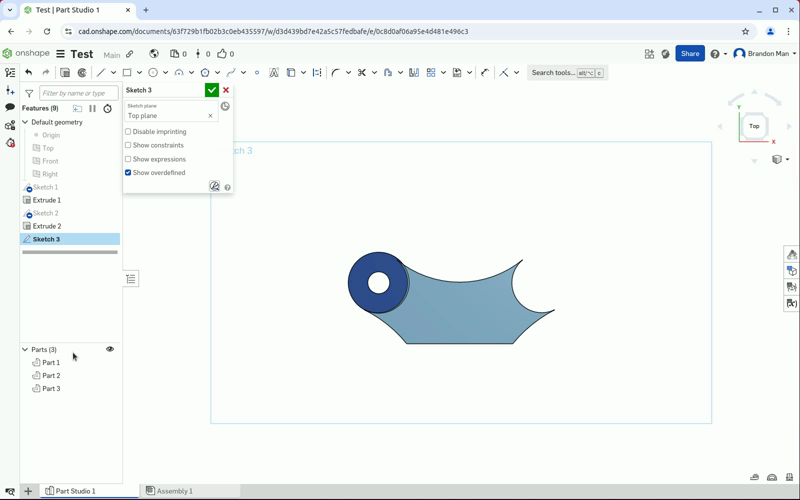
key(y)
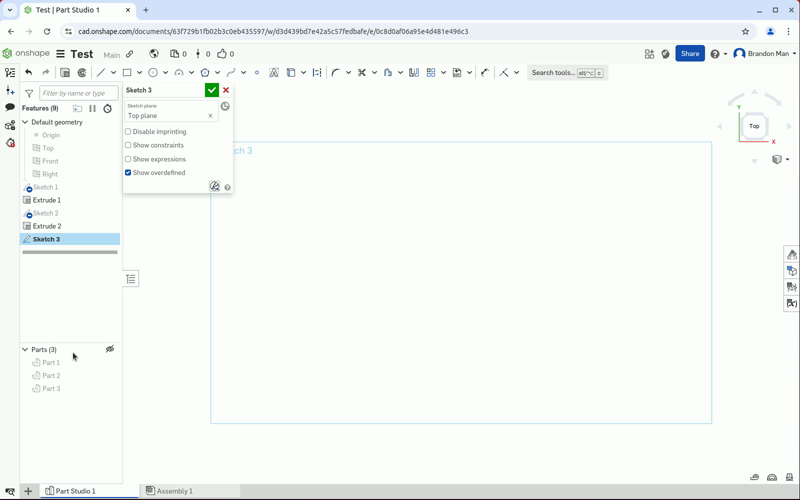
key(c)
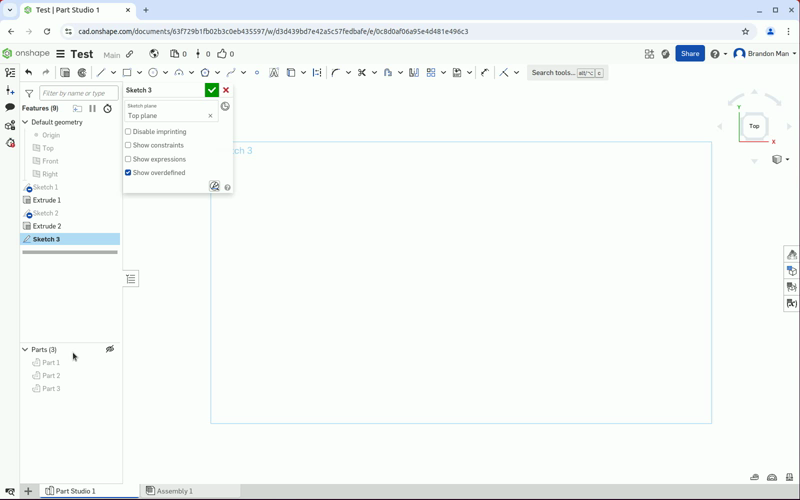
key_down(shift)
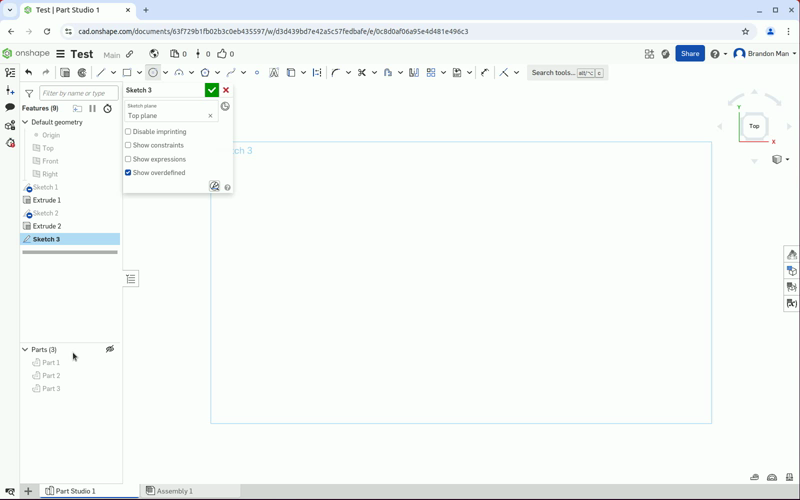
mouse_move(544, 282)
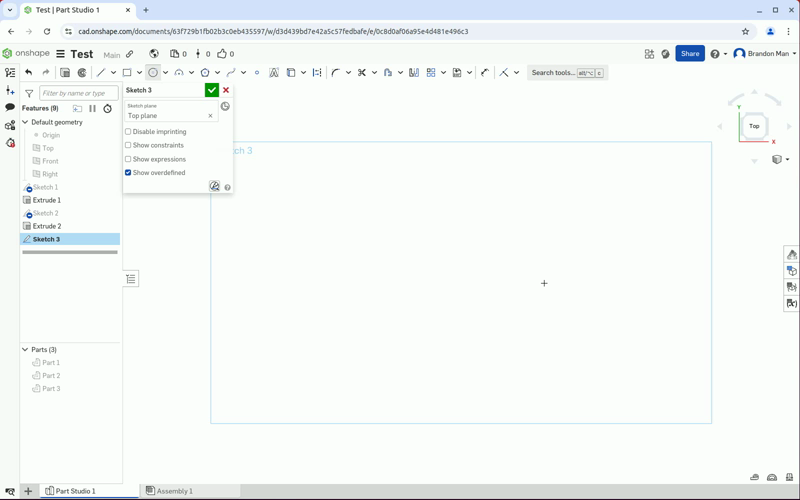
click(544, 282)
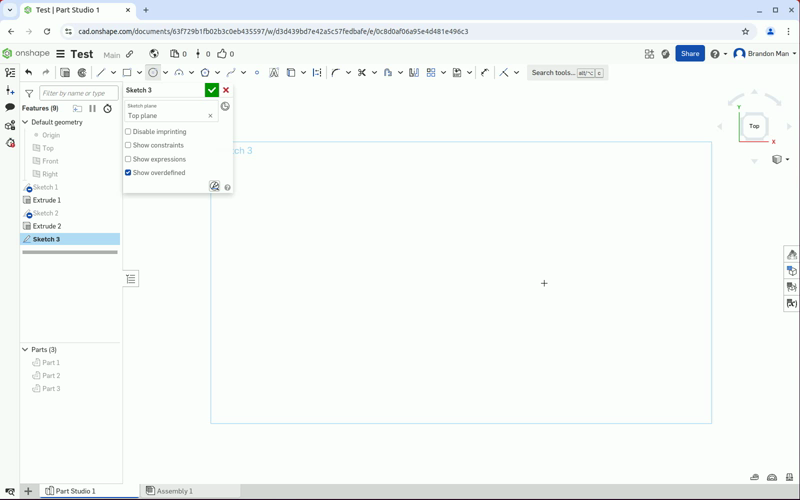
key_up(shift)
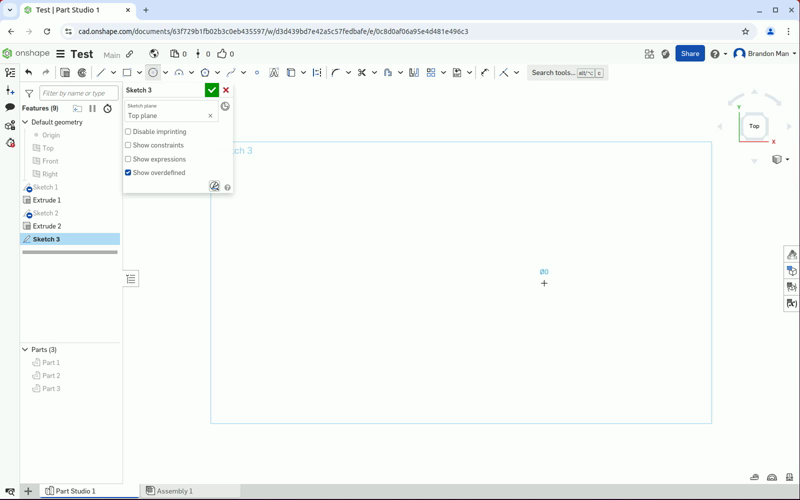
mouse_move(574, 282)
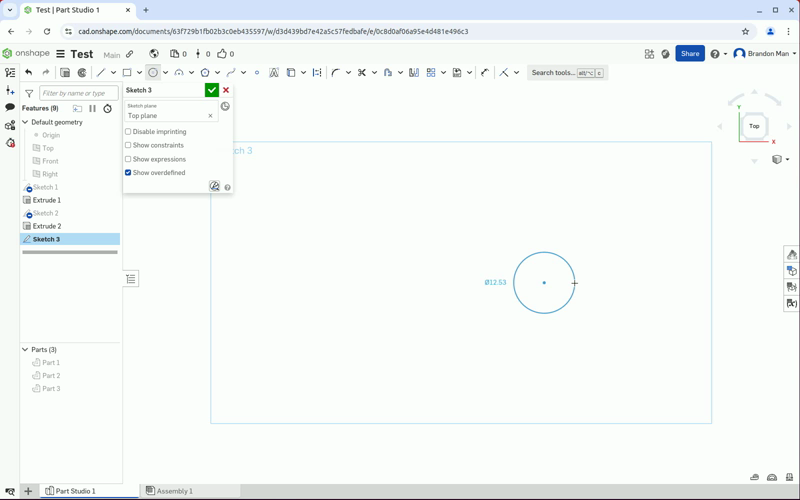
click(574, 282)
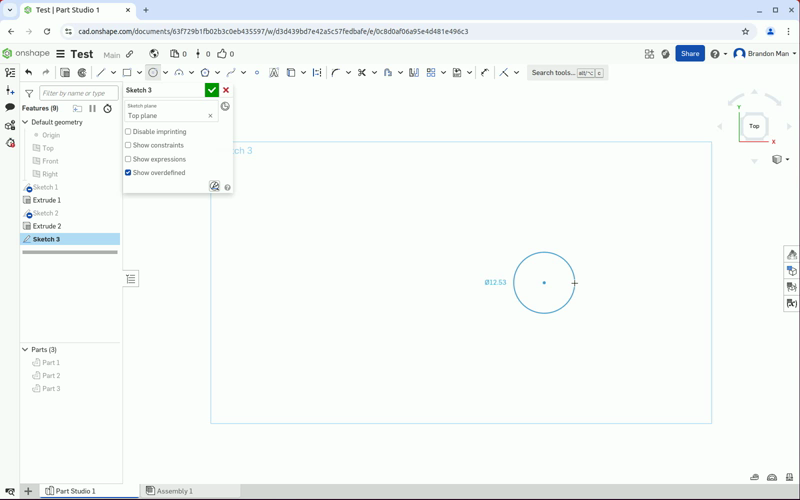
key(esc)
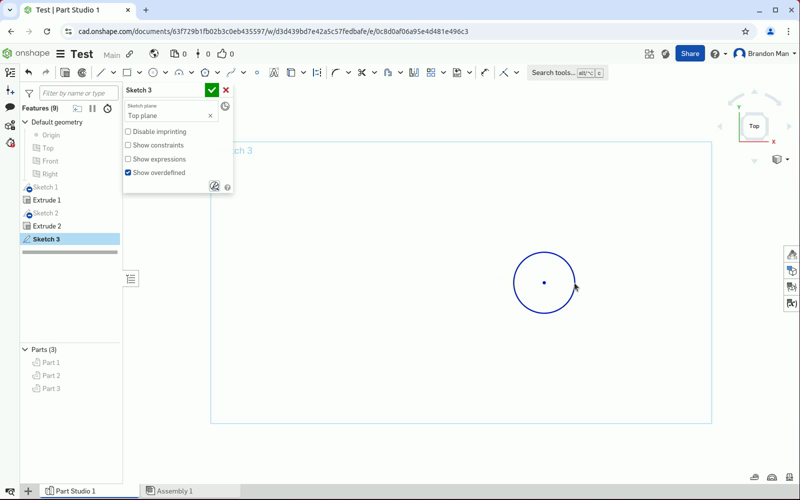
key(c)
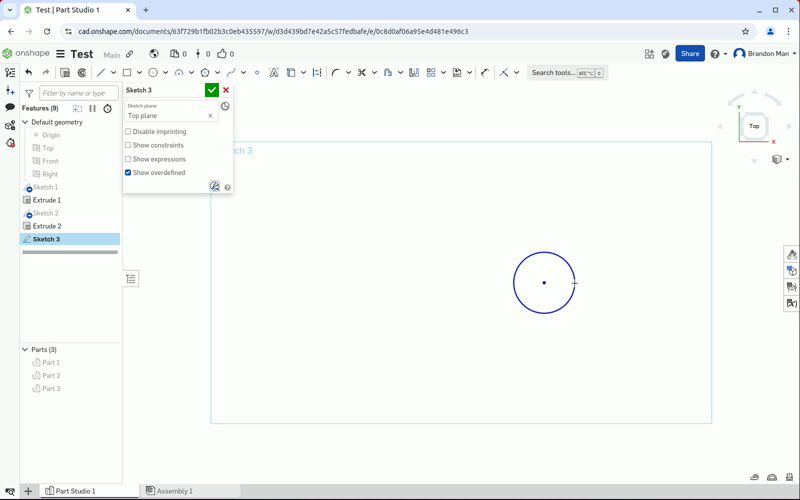
key_down(shift)
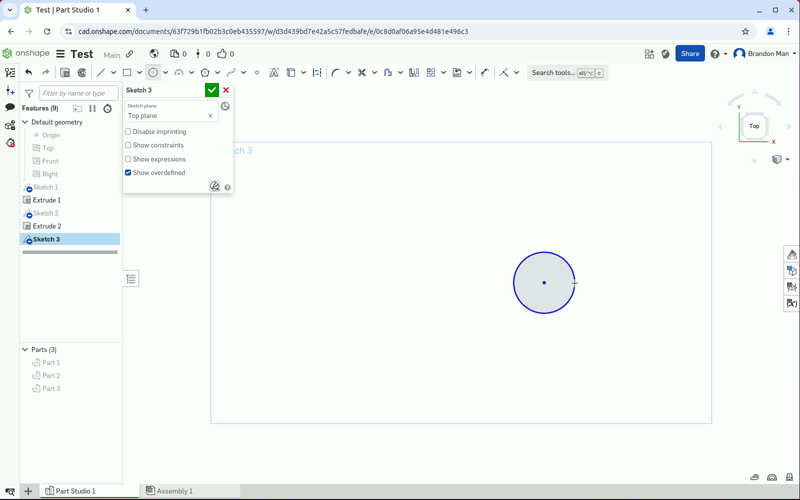
mouse_move(544, 282)
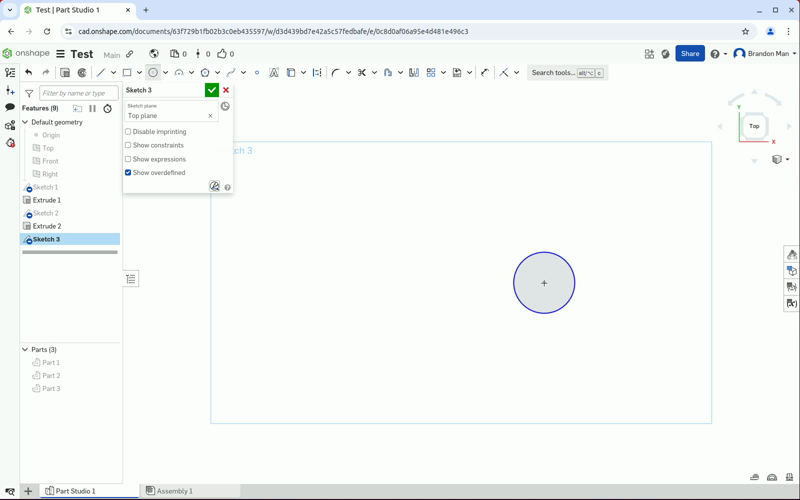
click(544, 282)
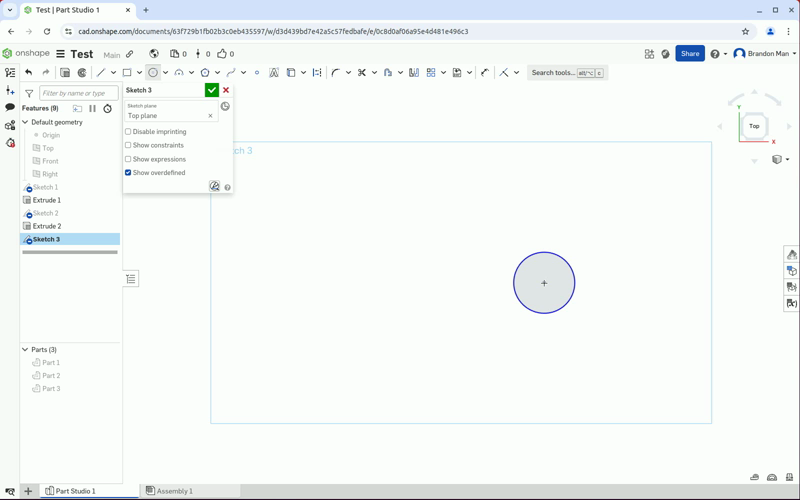
key_up(shift)
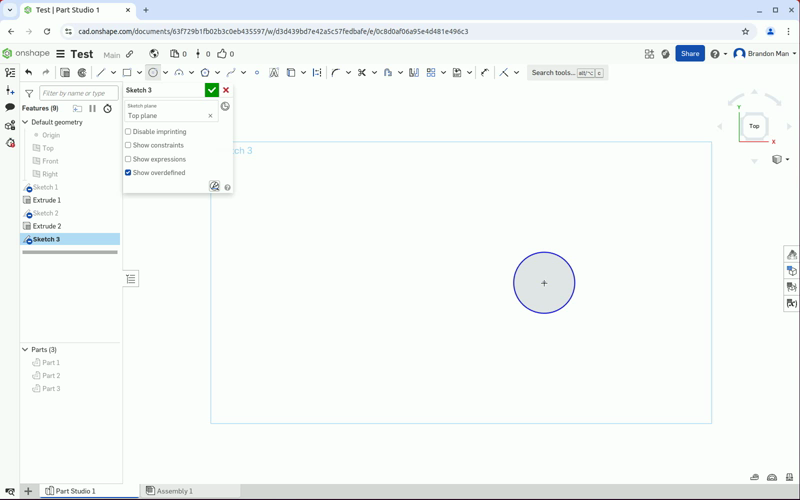
mouse_move(555, 282)
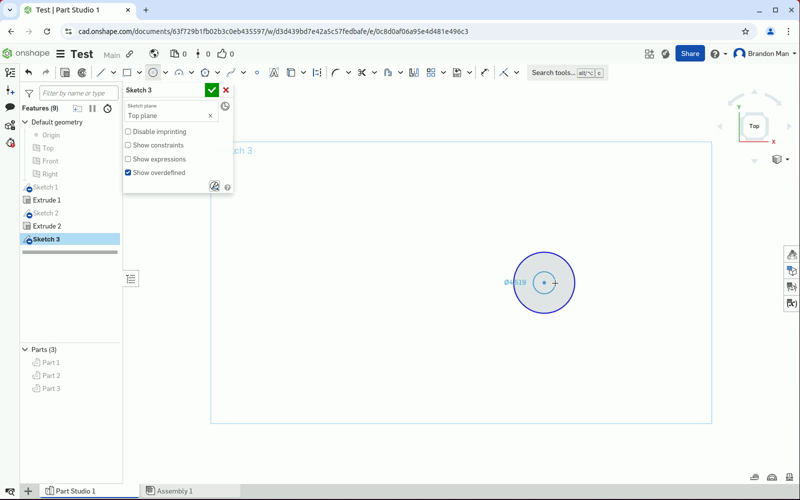
click(555, 282)
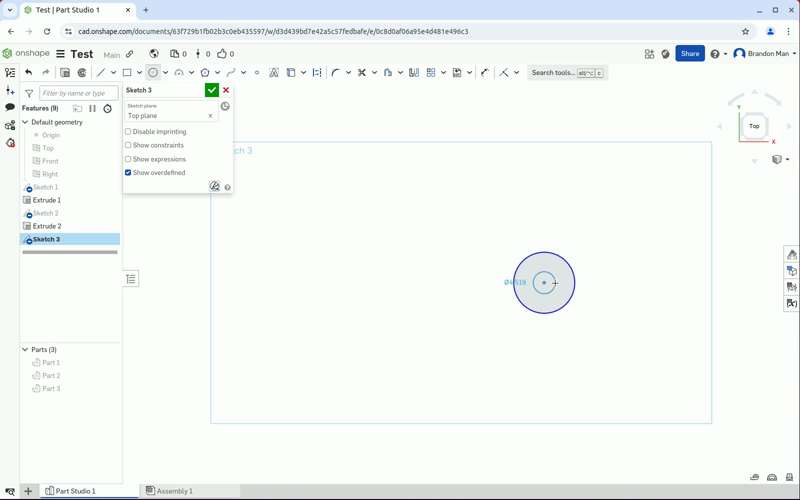
key(esc)
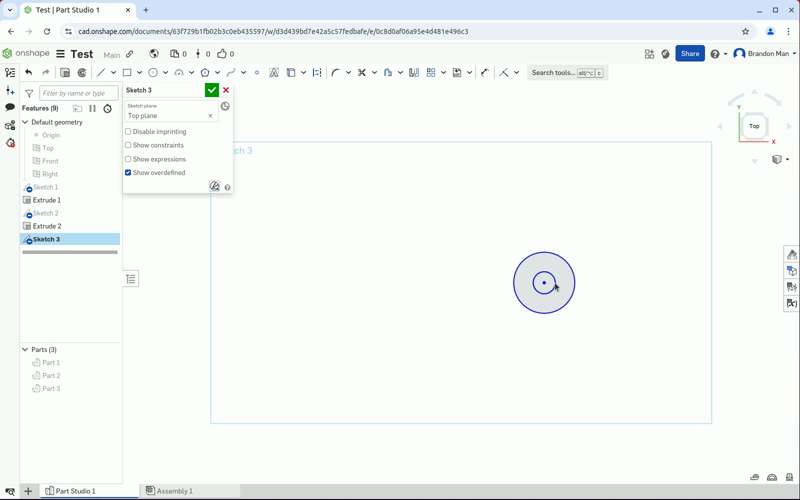
mouse_move(568, 283)
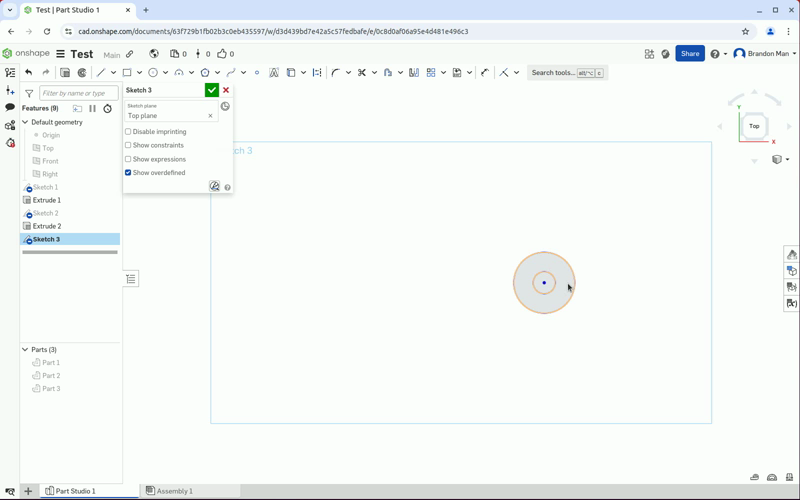
click(568, 283)
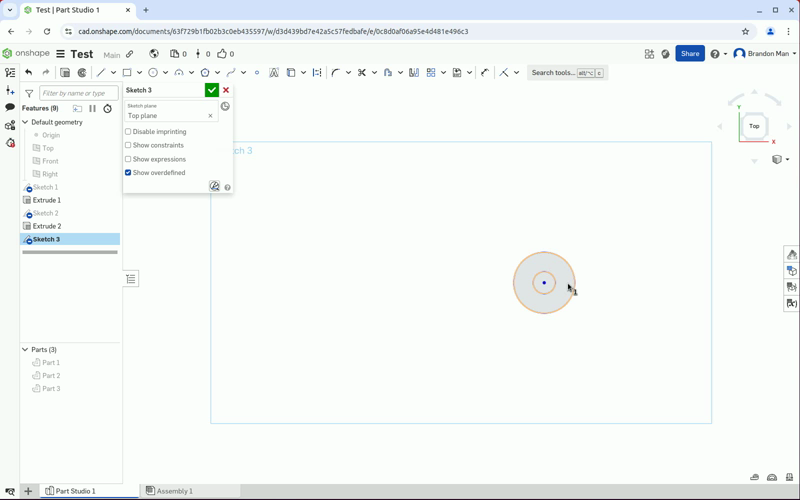
mouse_move(73, 352)
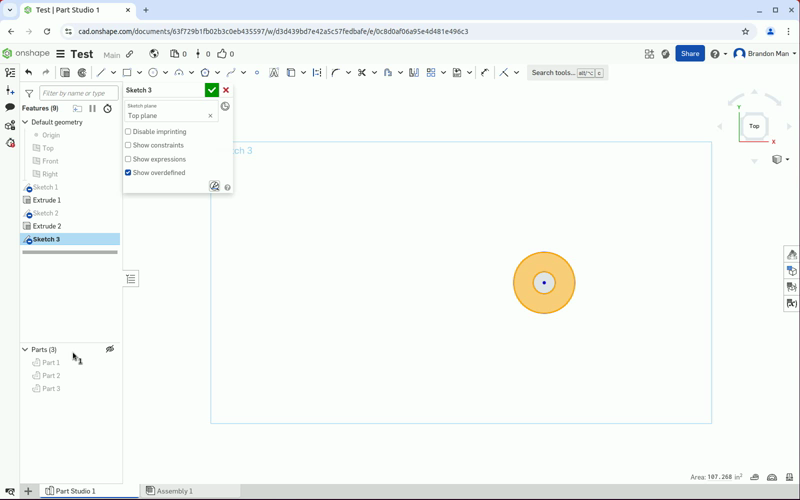
key(shift+y)
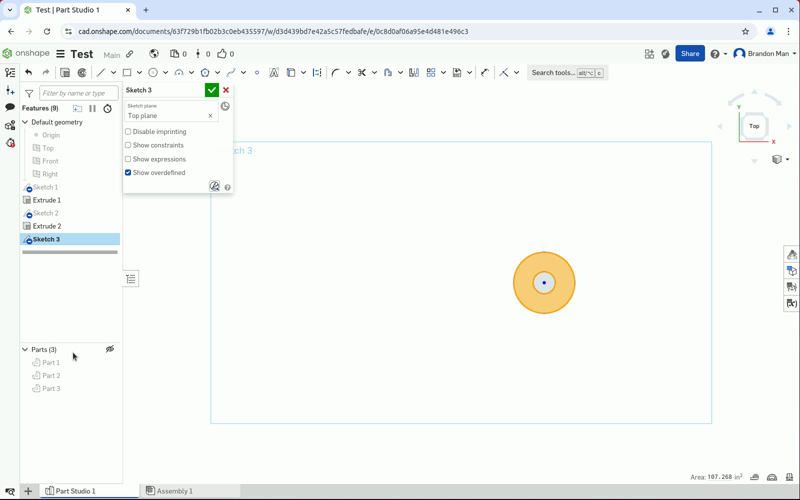
key(shift+e)
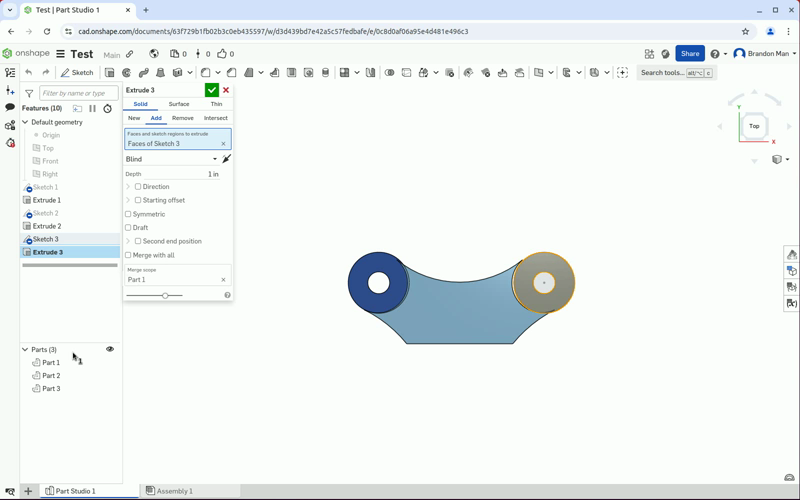
mouse_move(143, 106)
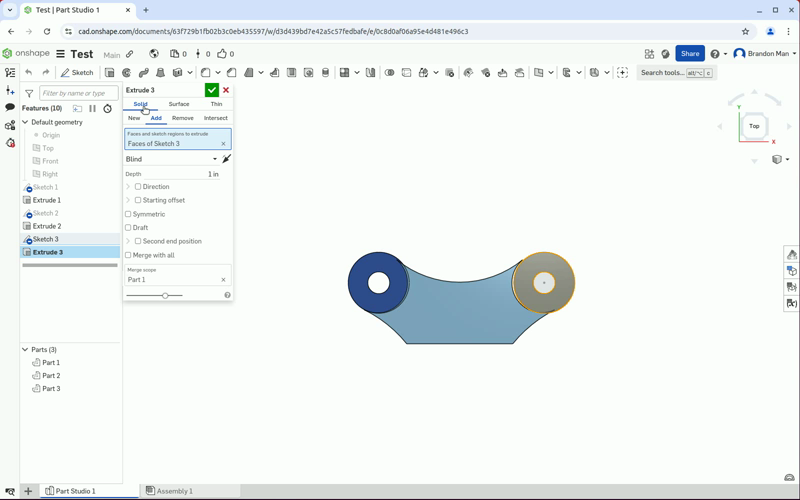
click(143, 106)
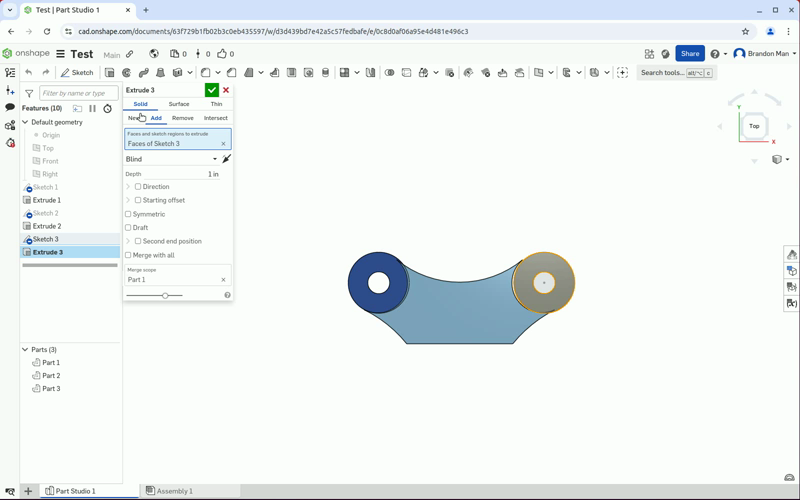
mouse_move(137, 120)
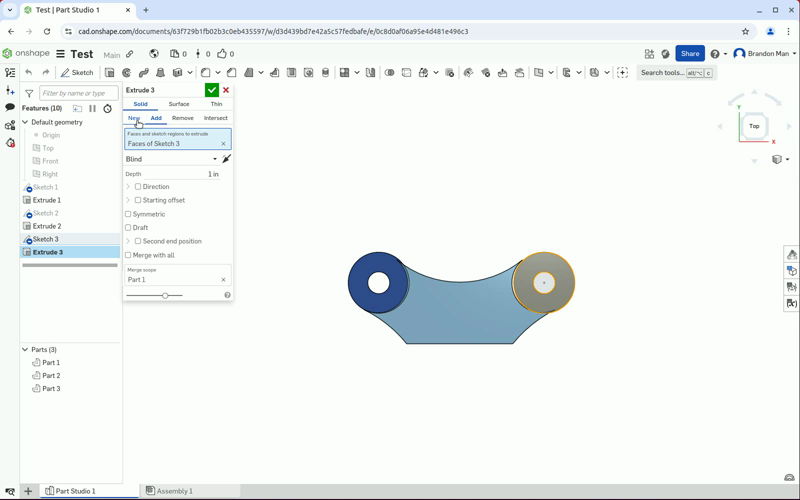
click(137, 120)
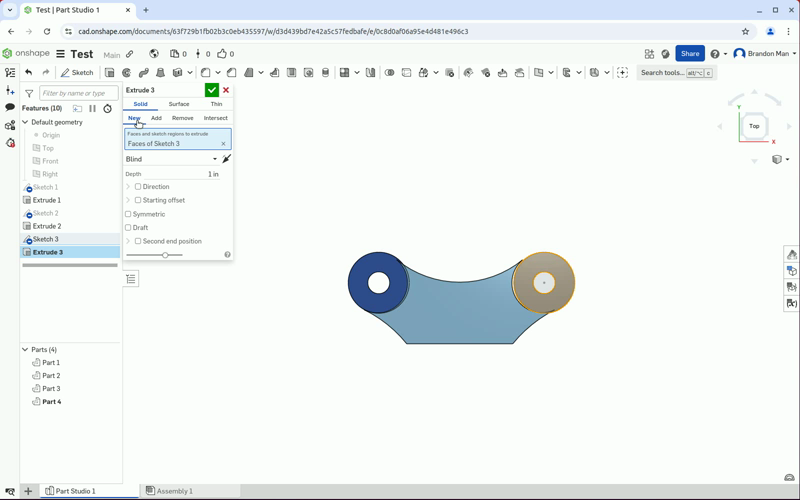
key(tab, 4)
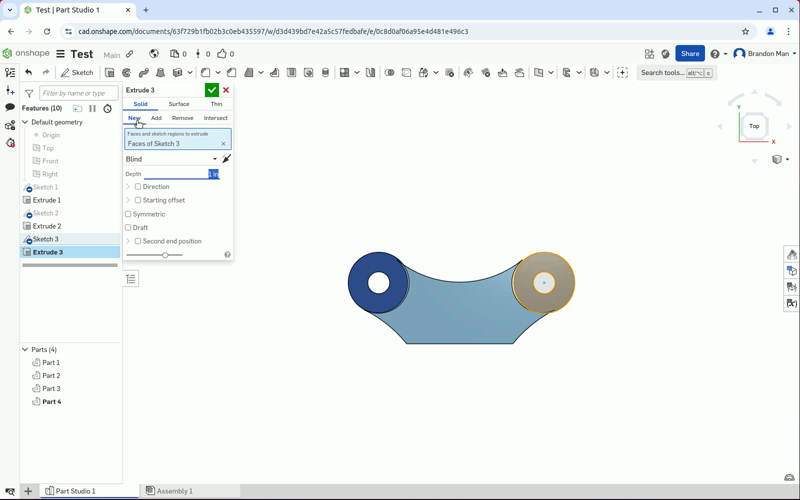
text(4.092)
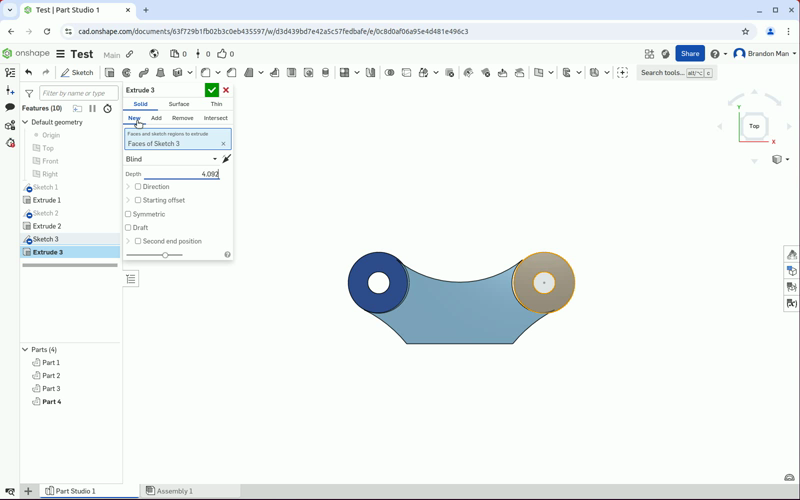
key(enter)
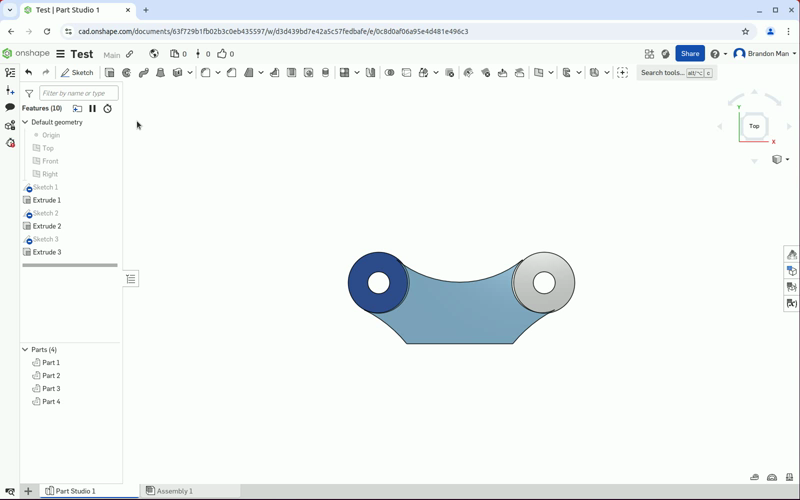
key(shift+h)
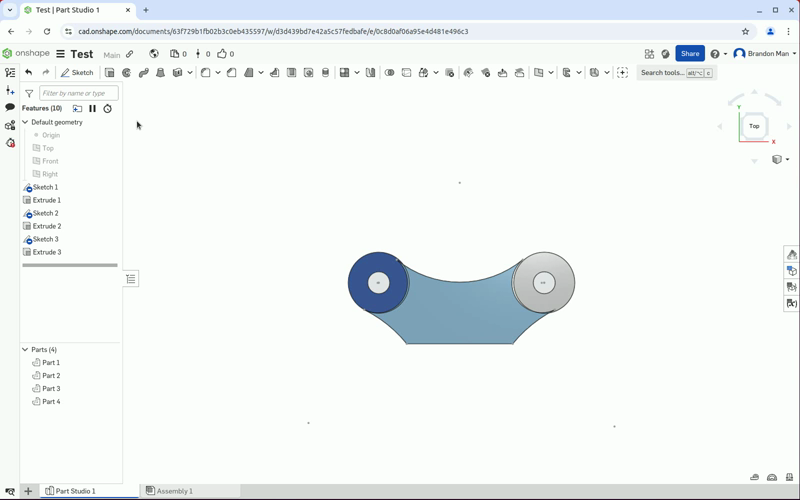
key(shift+h)
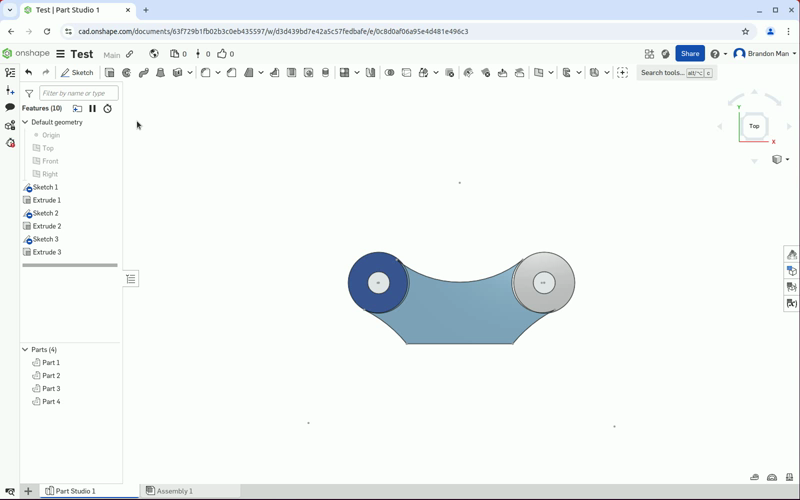
key(shift+7)
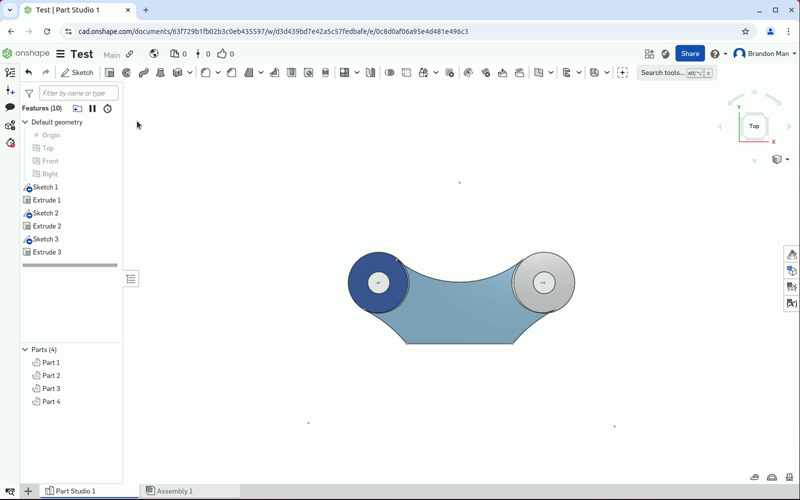
key(up, 3)
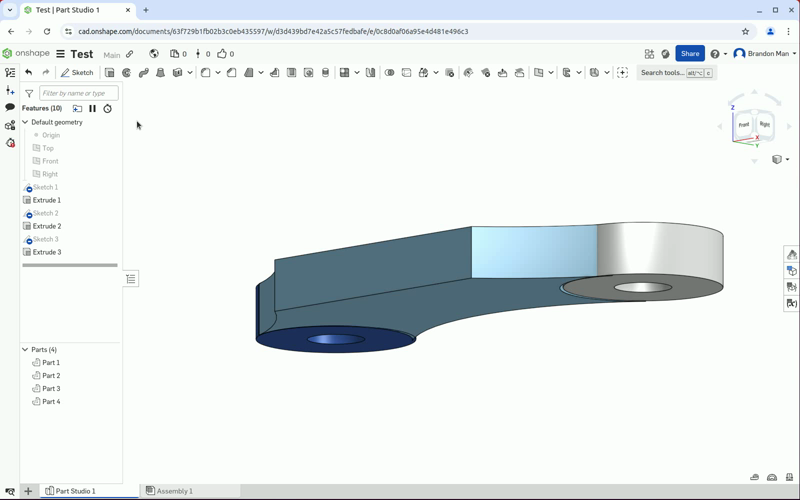
key(left, 3)
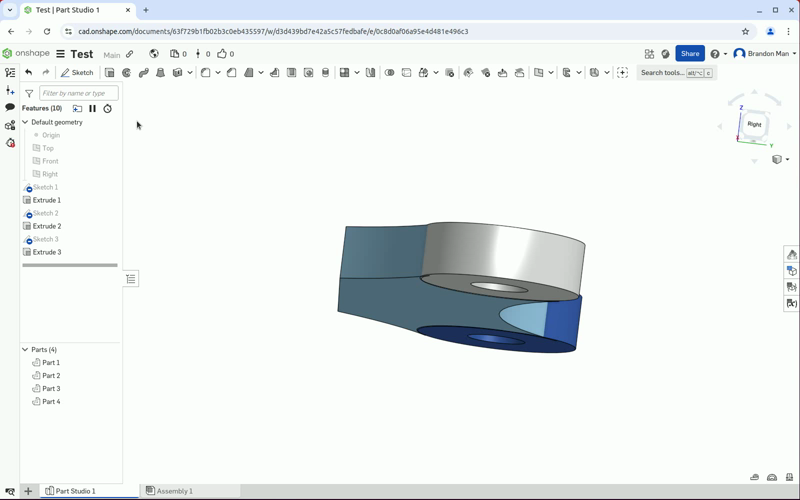
key(right, 3)
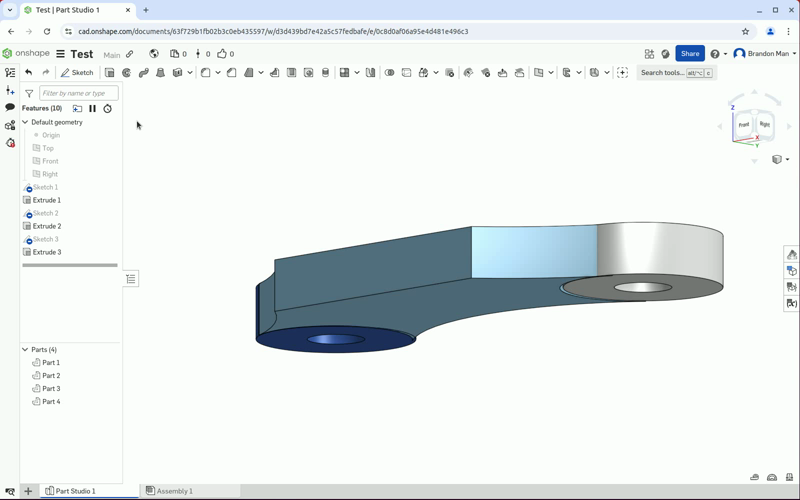
key(down, 3)
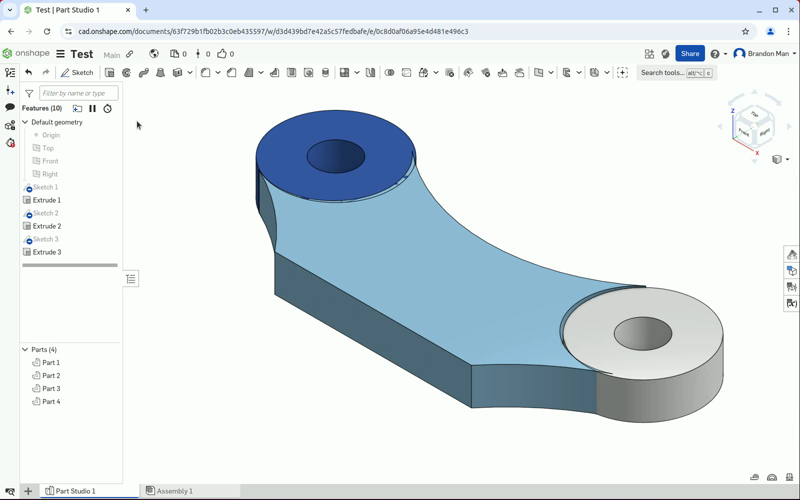
mouse_move(73, 189)
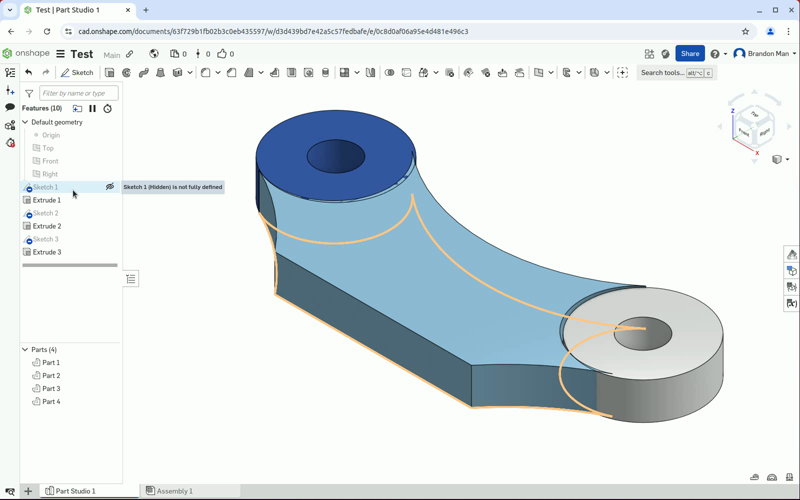
click(73, 189)